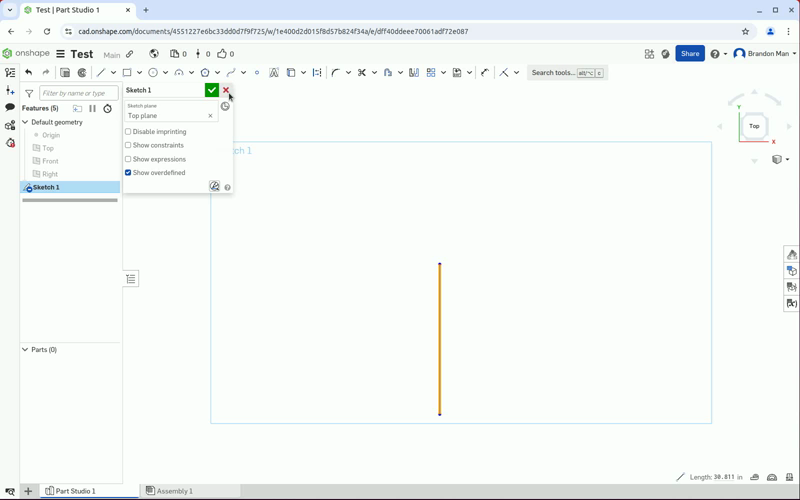
key(shift+h)
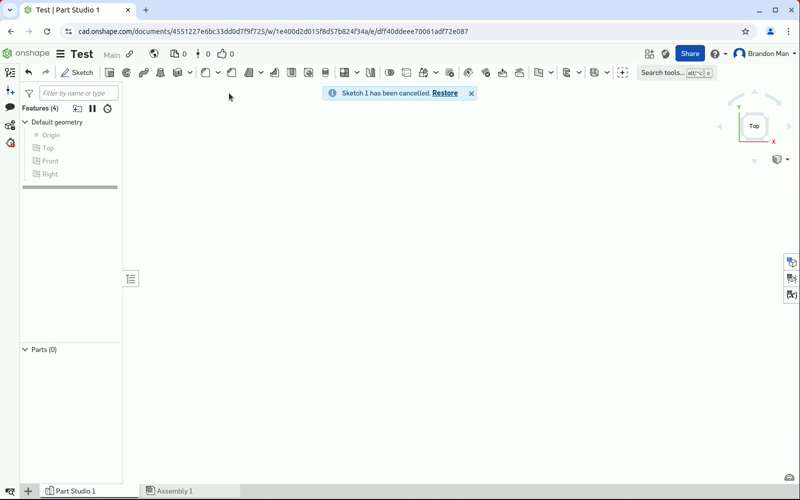
mouse_move(73, 352)
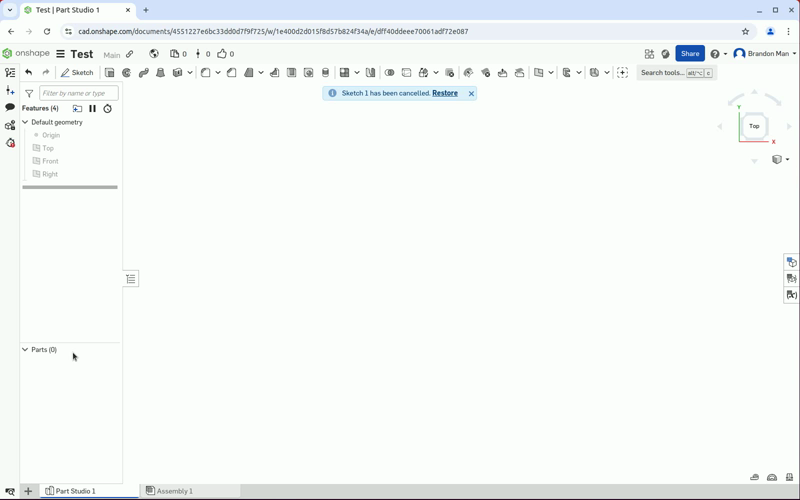
key(y)
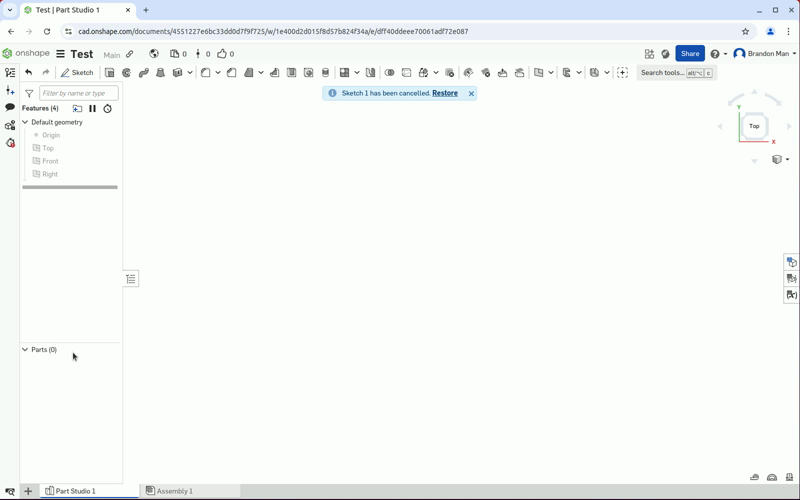
key(shift+p)
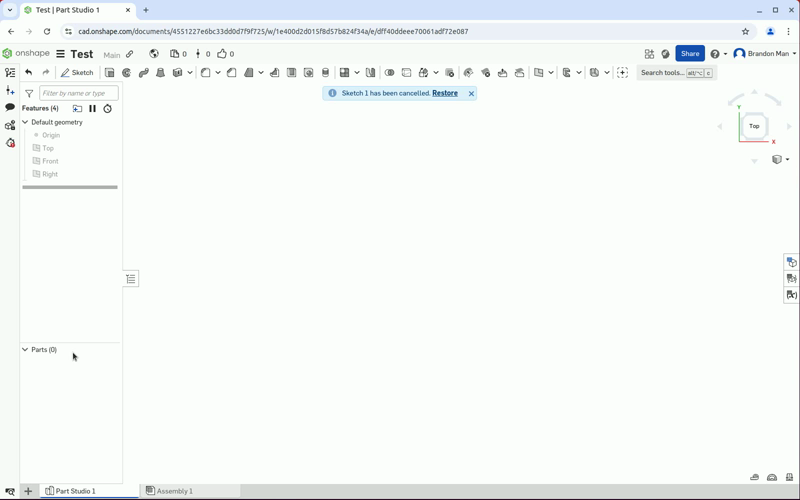
key(space)
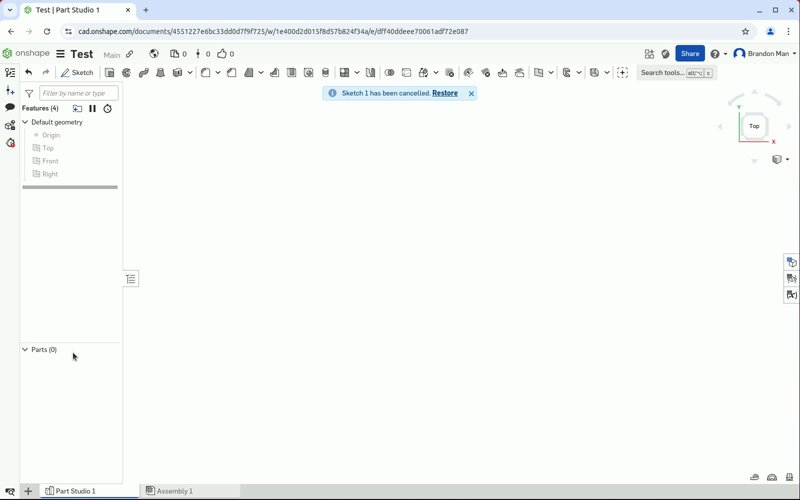
key_down(shift)
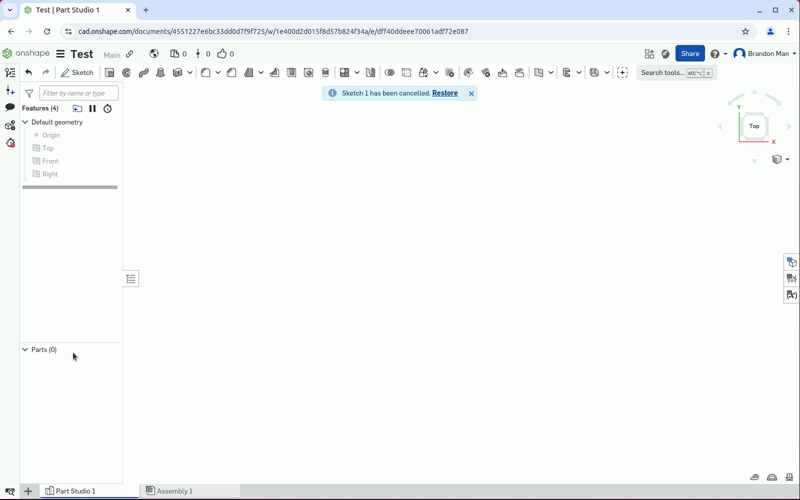
key(up)
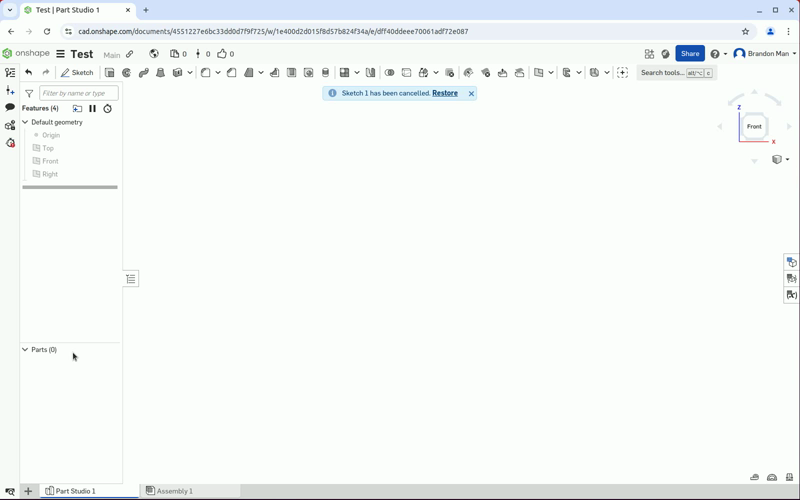
key_up(shift)
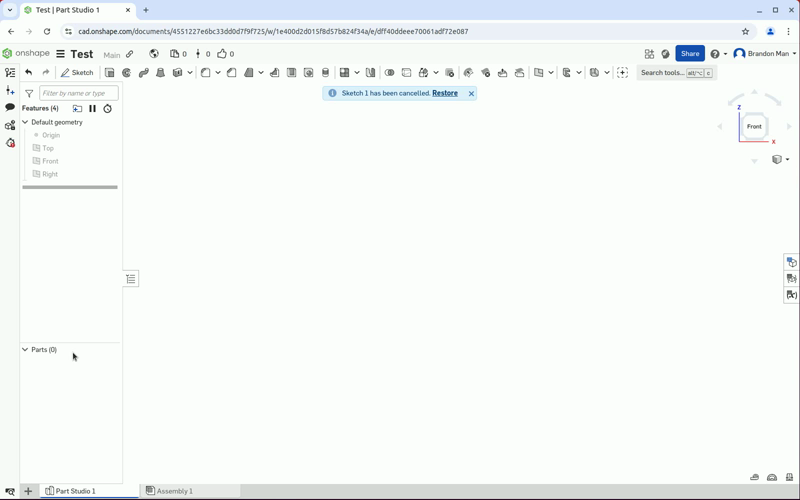
mouse_move(73, 352)
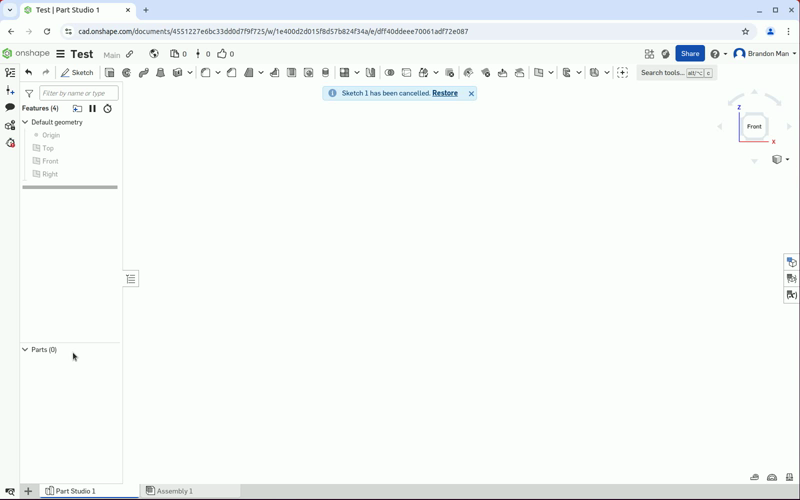
key(shift+y)
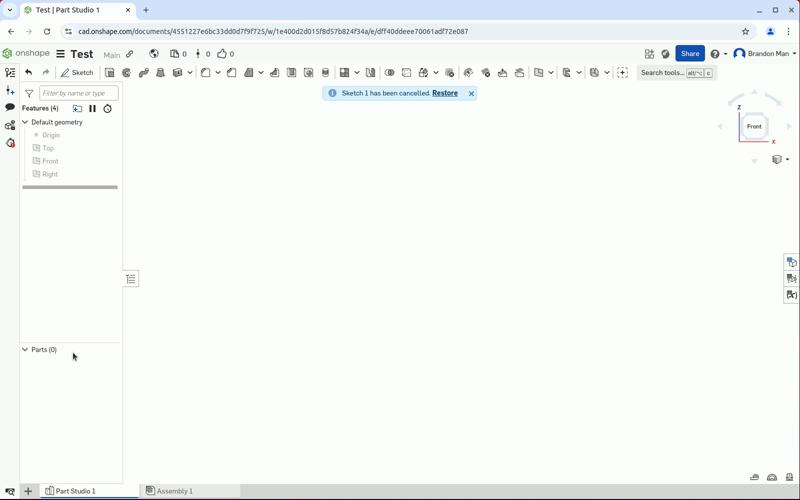
key(shift+s)
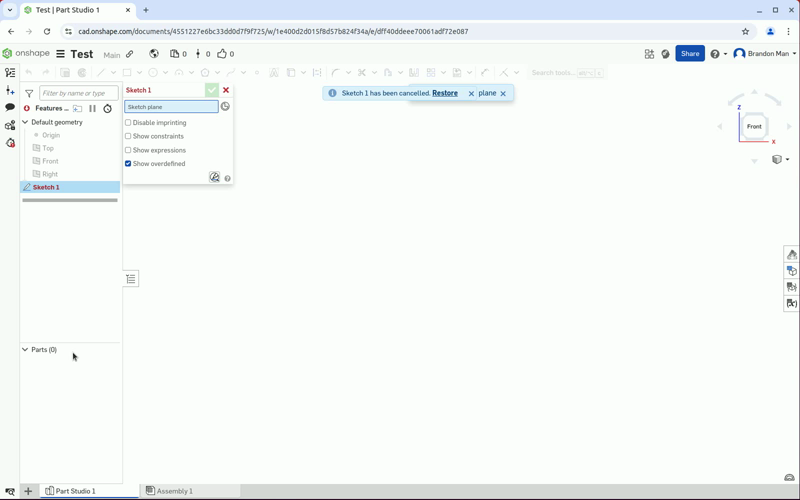
mouse_move(73, 163)
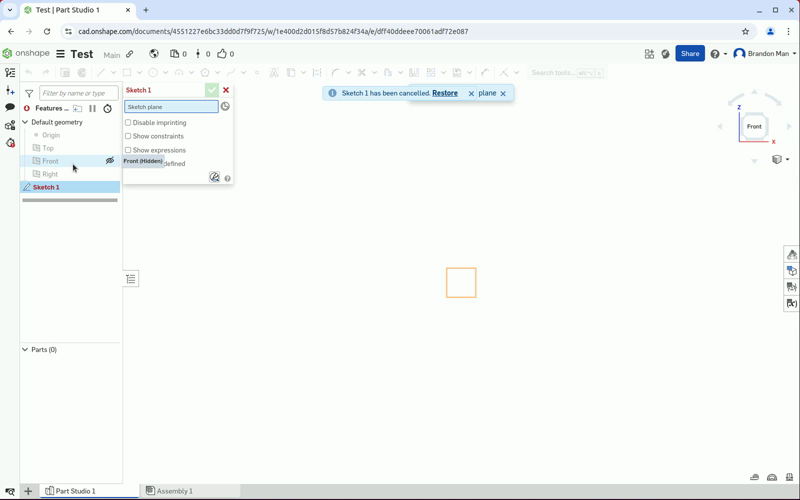
click(73, 163)
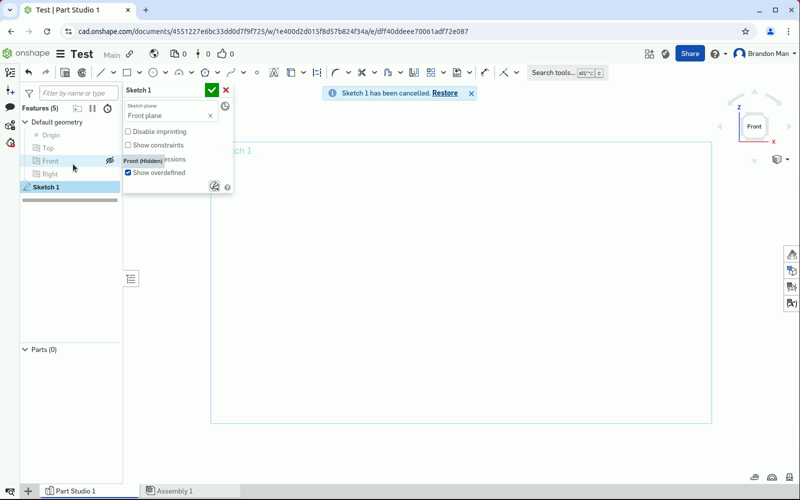
mouse_move(73, 352)
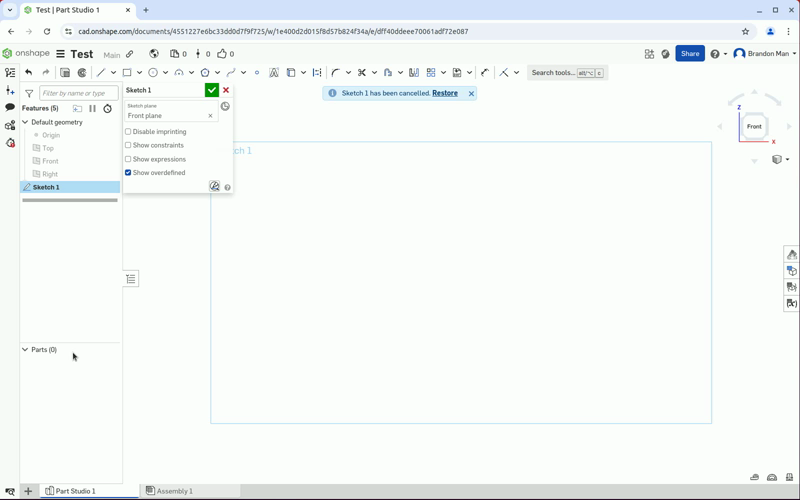
key(y)
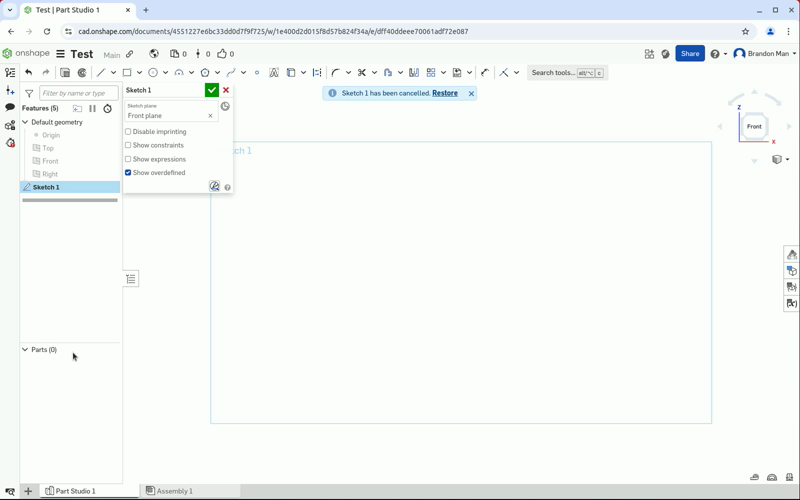
key(l)
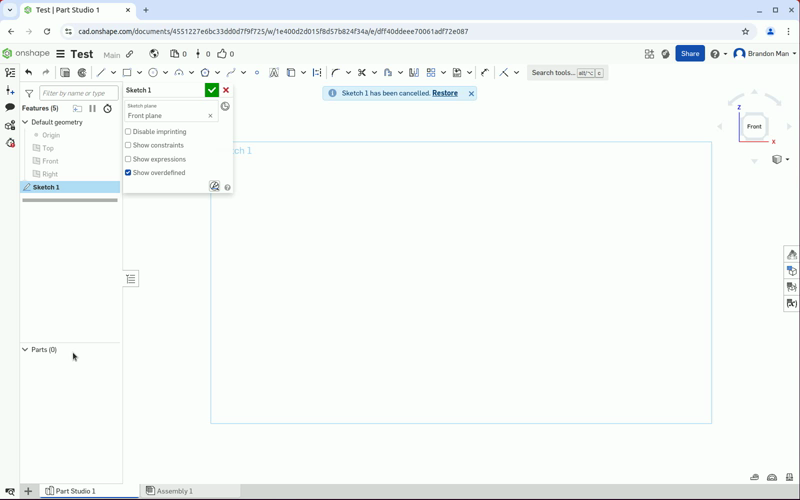
key_down(shift)
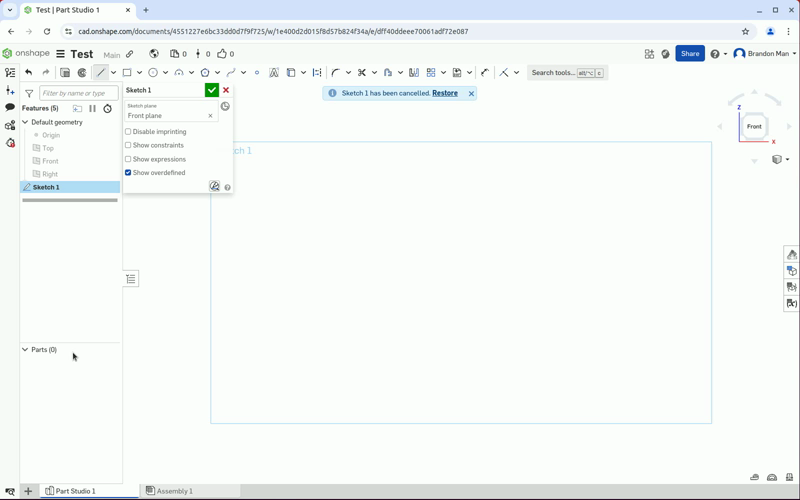
mouse_move(393, 349)
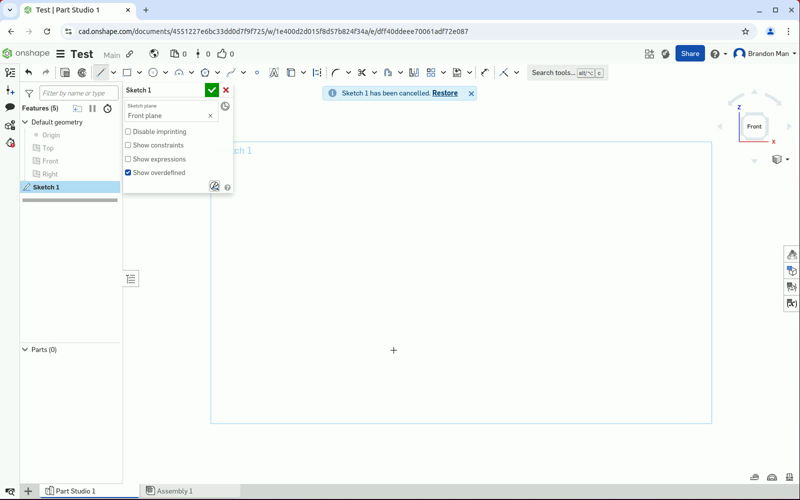
click(393, 349)
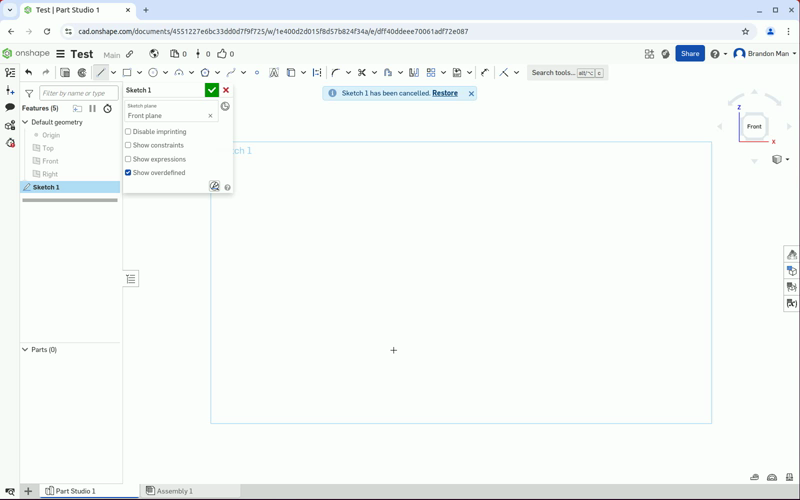
key_up(shift)
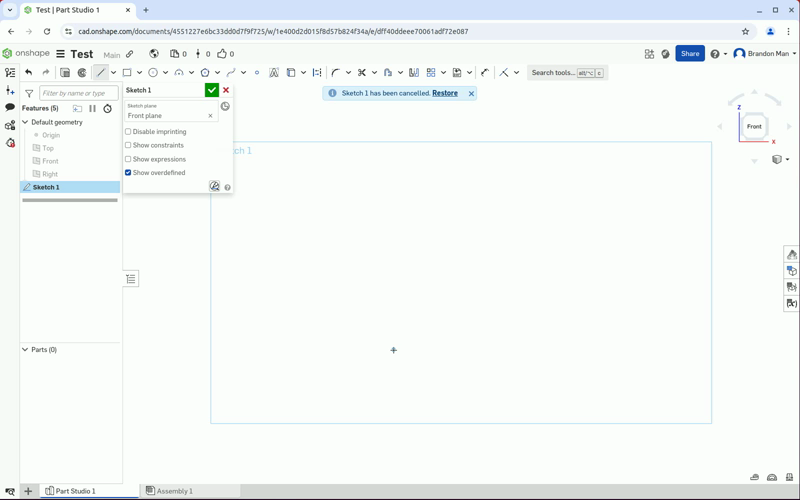
key_down(shift)
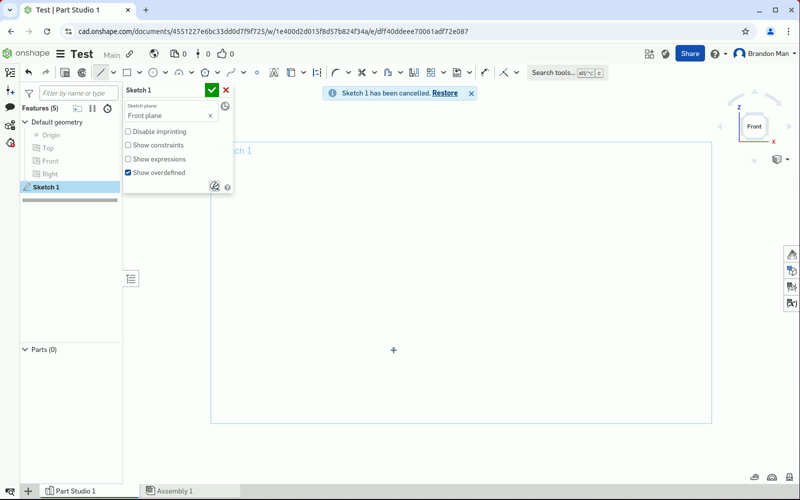
mouse_move(527, 349)
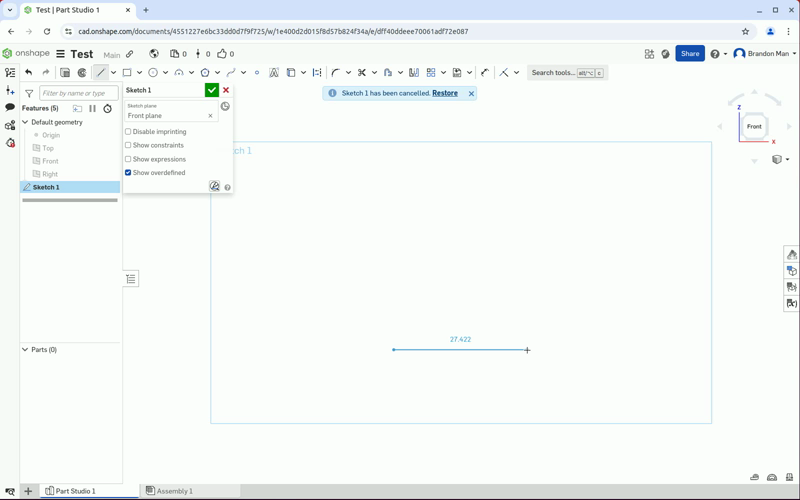
click(527, 349)
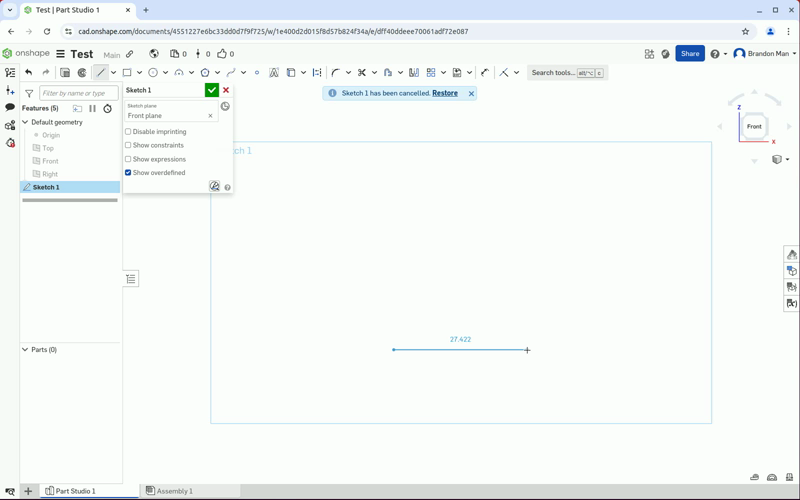
key_up(shift)
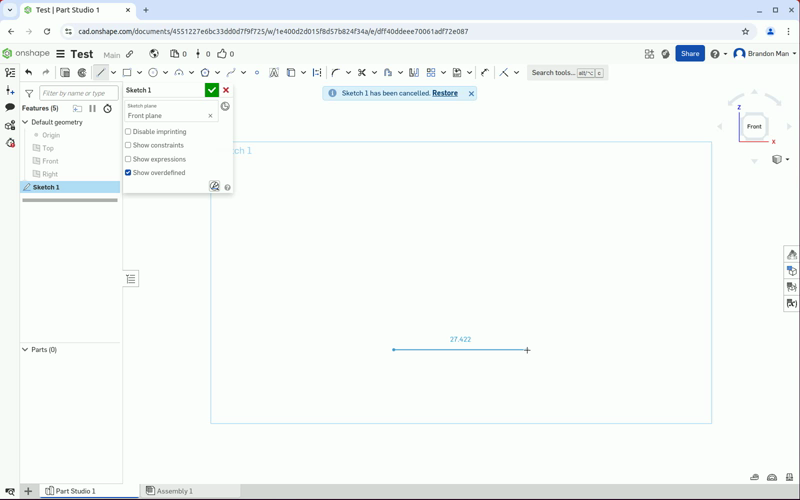
key_down(shift)
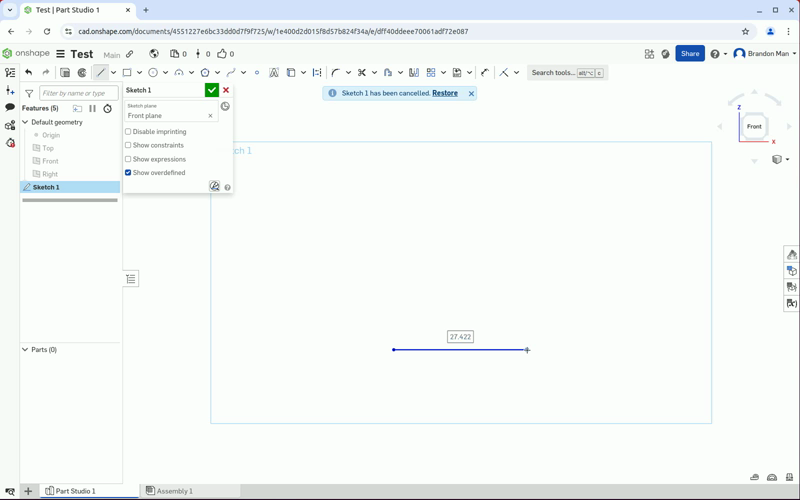
mouse_move(527, 216)
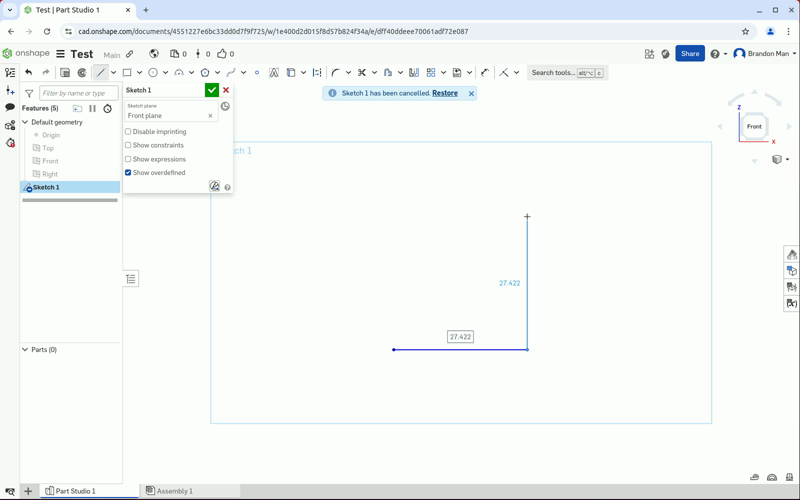
click(527, 216)
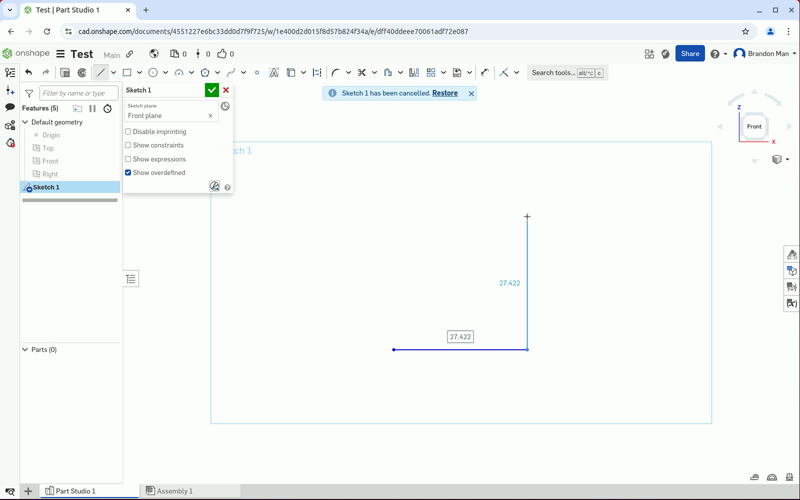
key_up(shift)
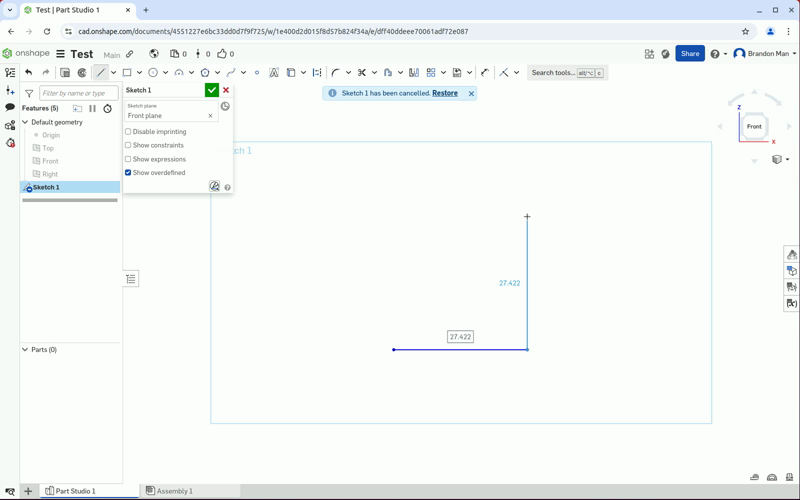
key_down(shift)
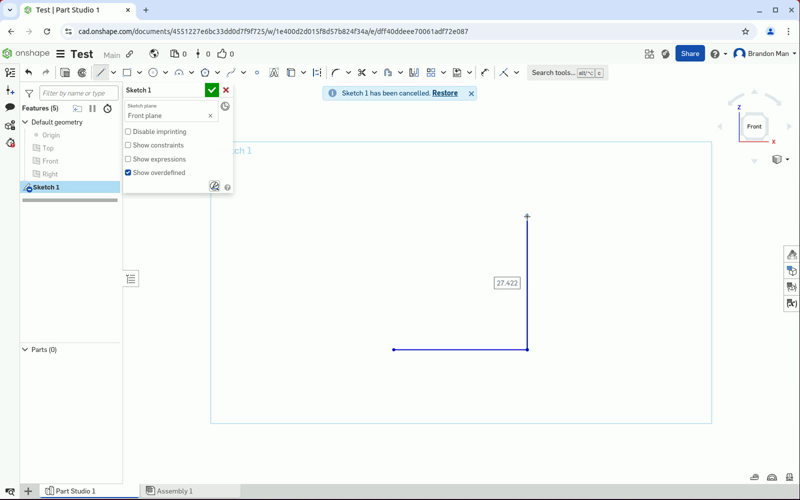
mouse_move(393, 216)
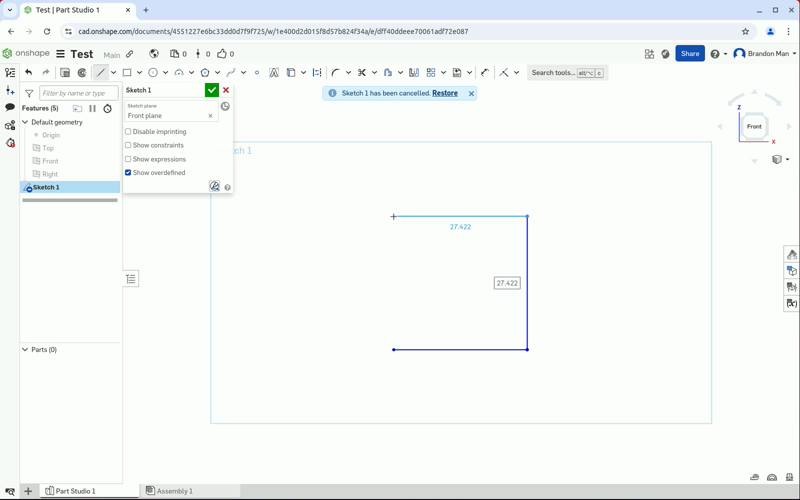
click(393, 216)
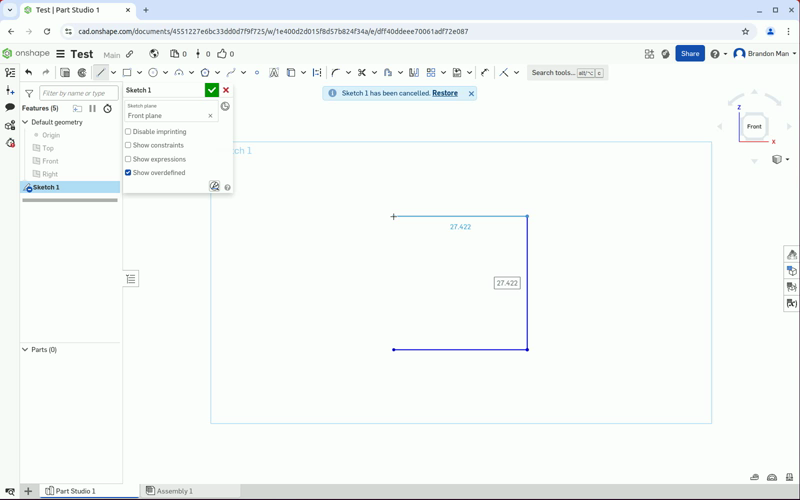
key_up(shift)
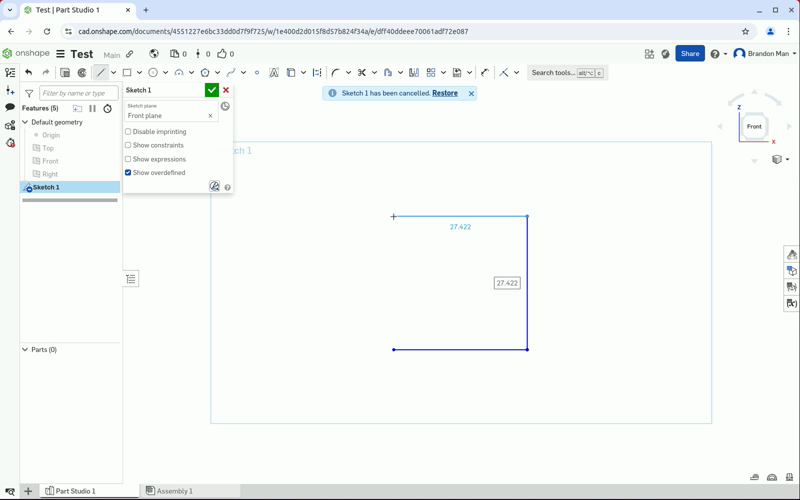
key_down(shift)
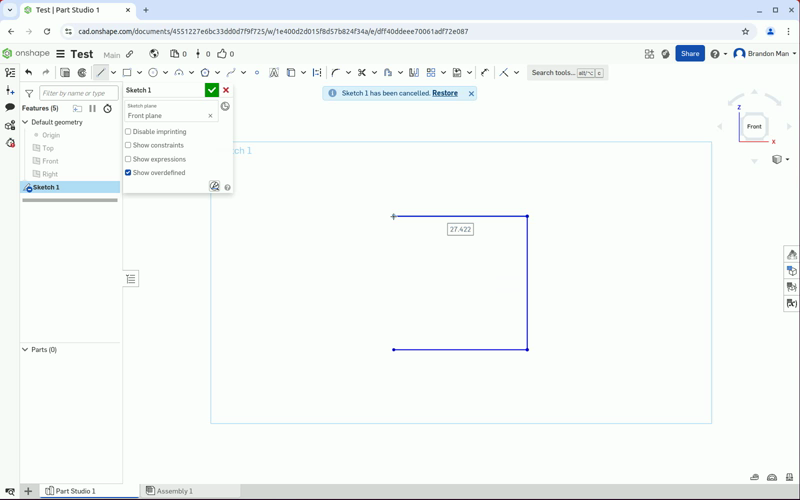
mouse_move(393, 349)
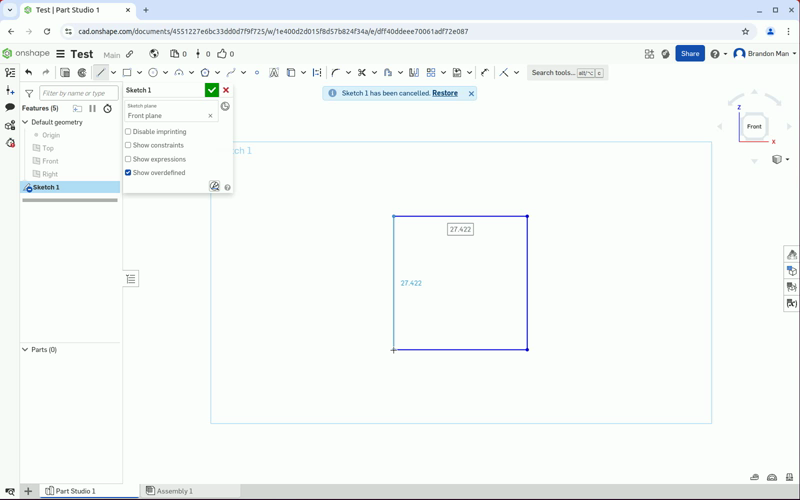
key_up(shift)
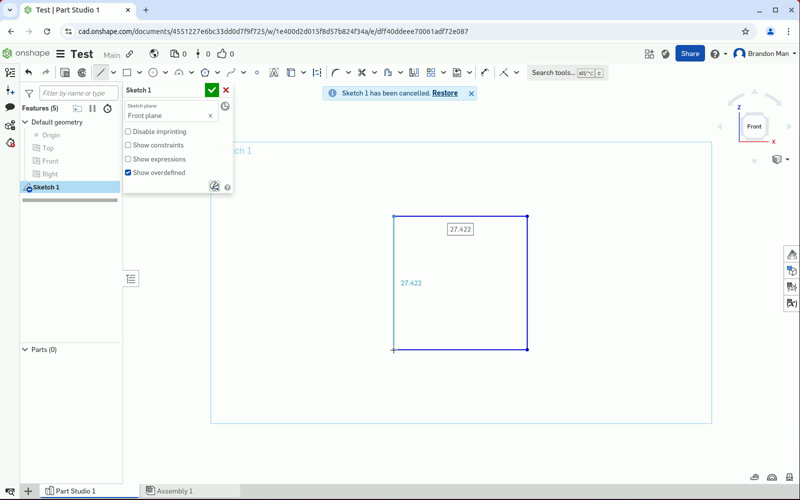
click(393, 349)
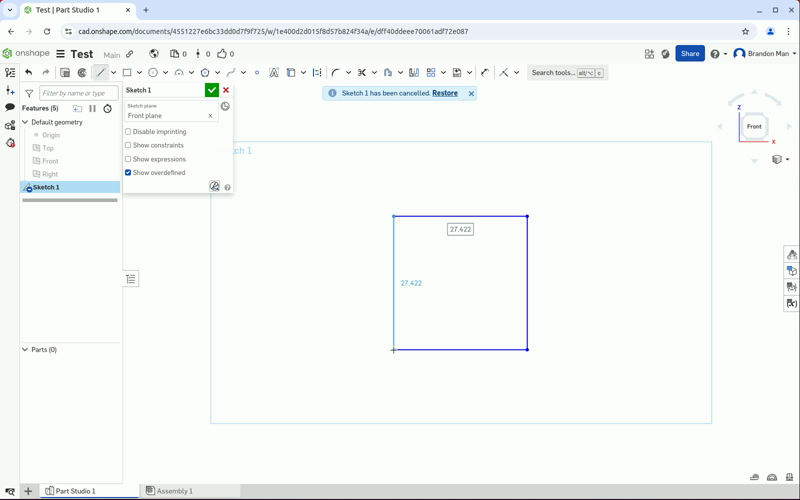
key(esc)
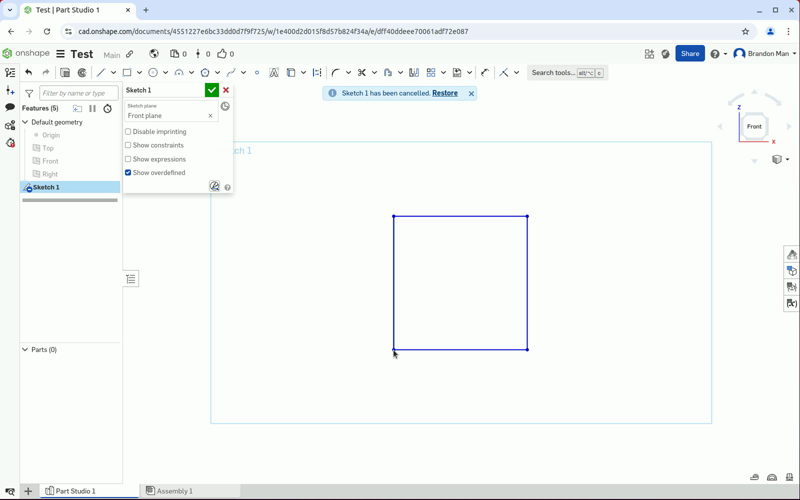
mouse_move(477, 280)
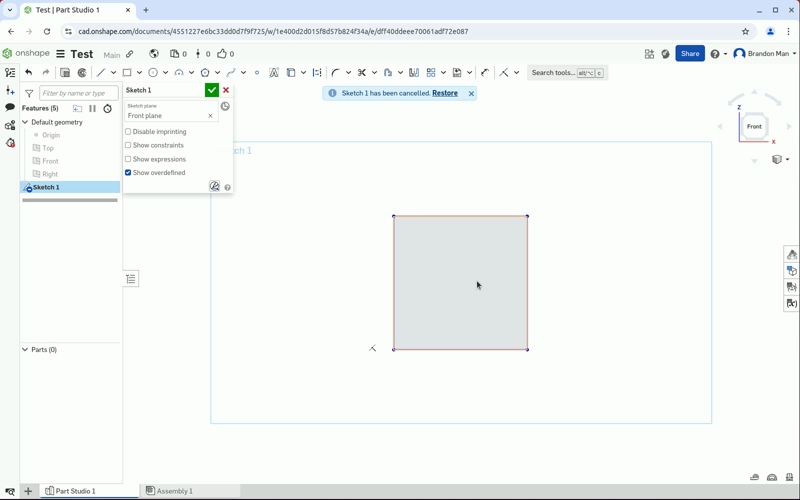
click(477, 280)
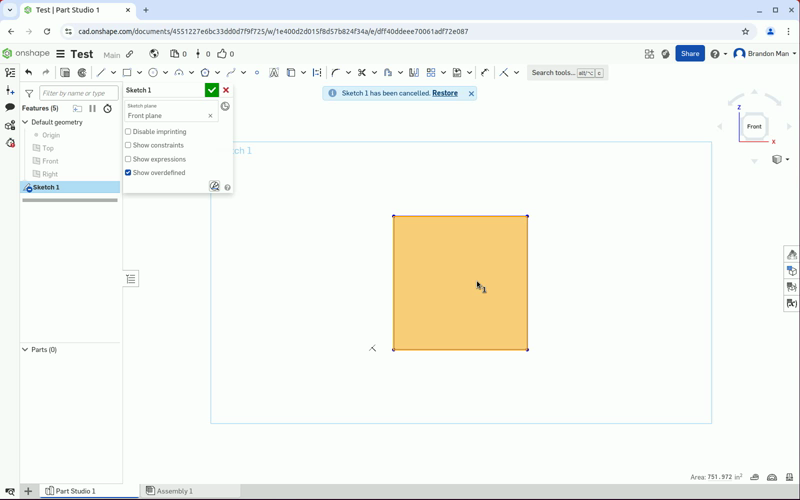
mouse_move(73, 352)
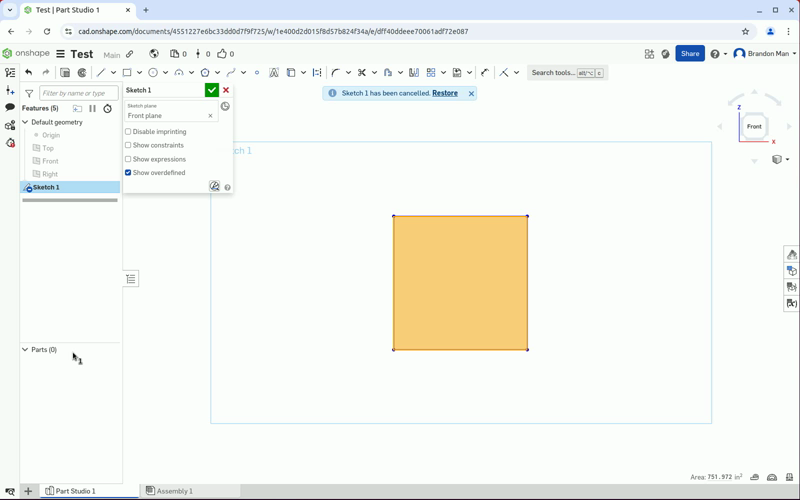
key(shift+y)
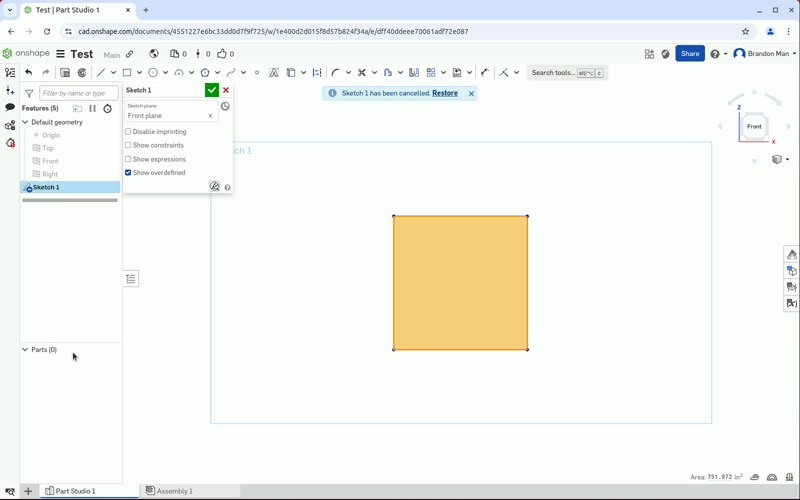
key(shift+e)
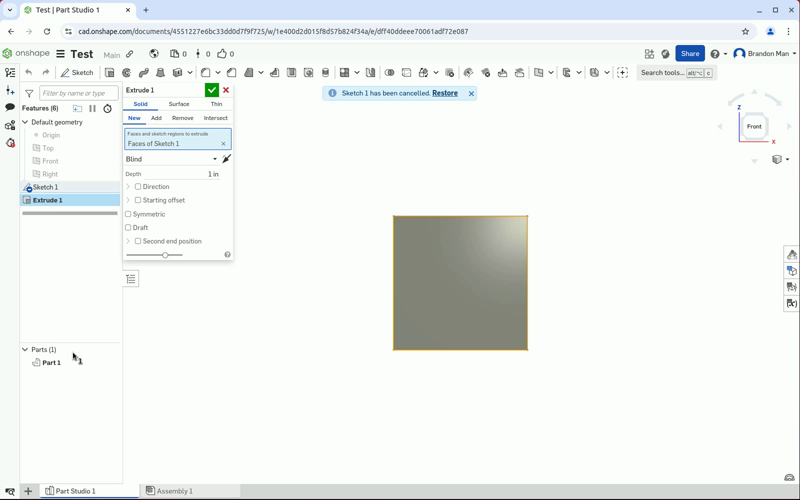
mouse_move(143, 106)
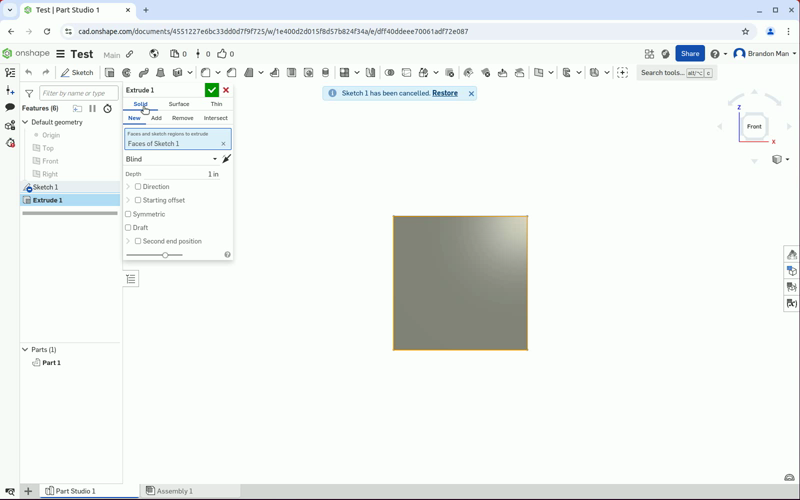
click(143, 106)
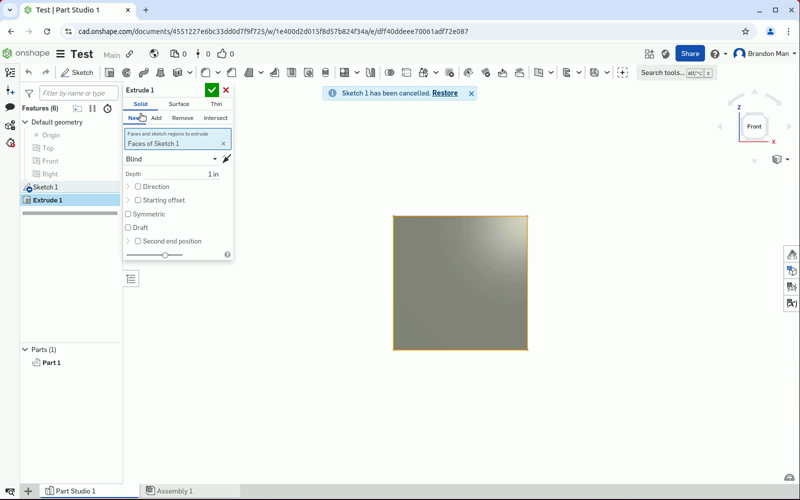
mouse_move(137, 120)
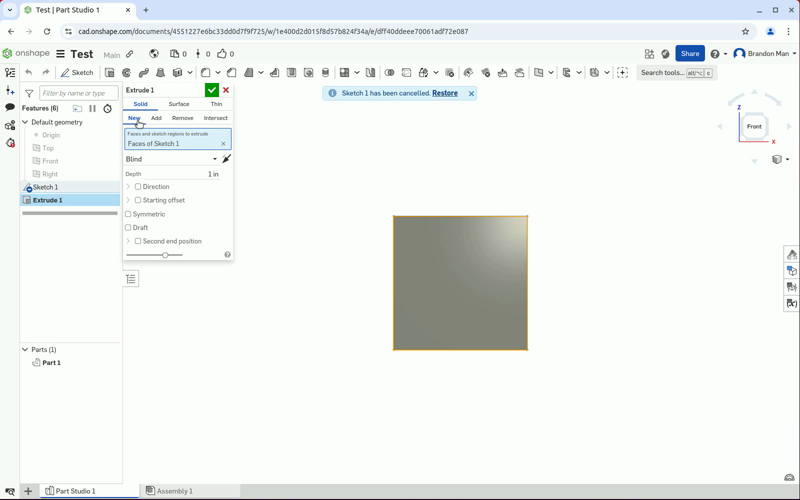
click(137, 120)
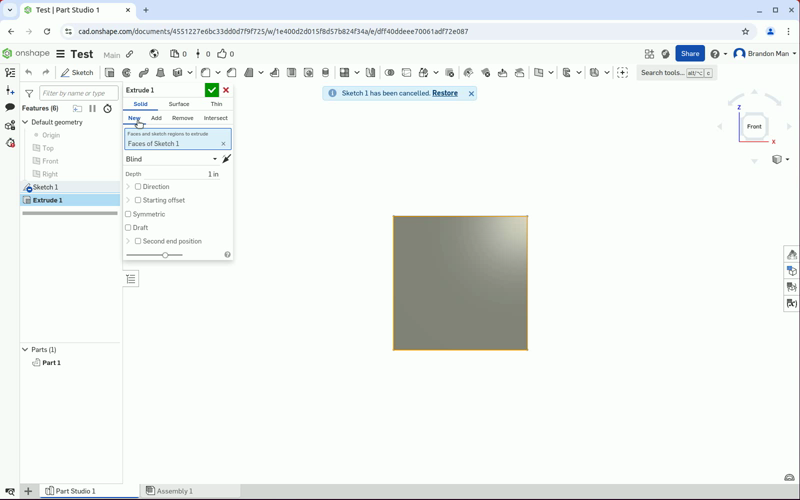
key(tab, 4)
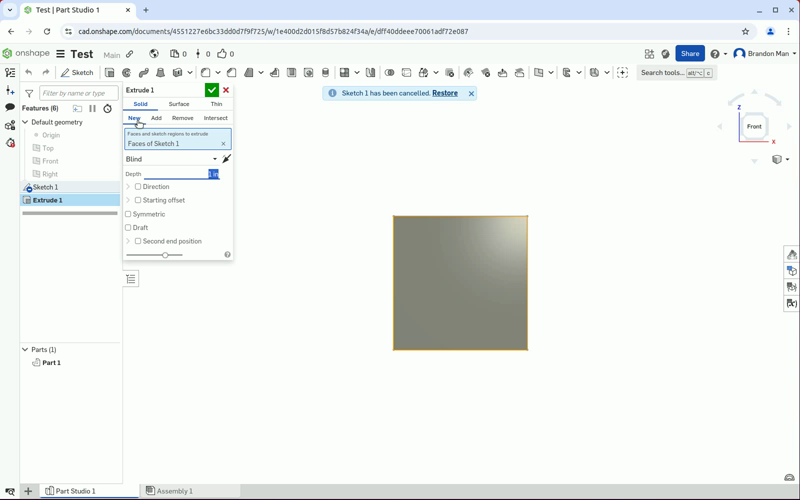
text(25.034)
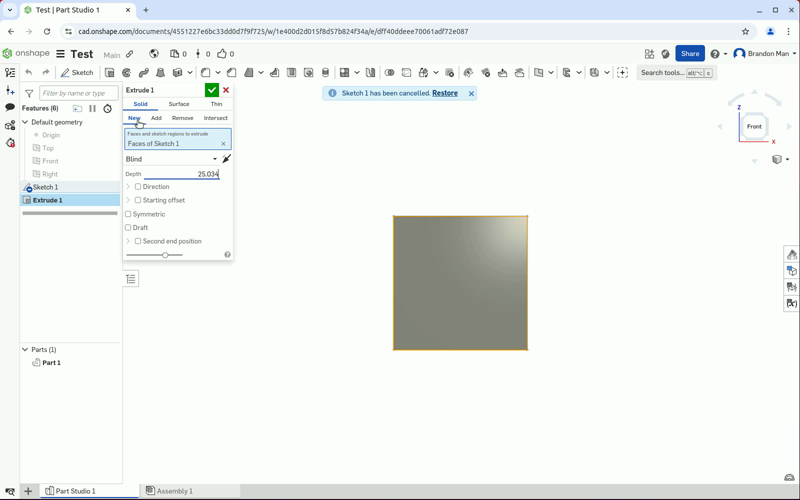
key(enter)
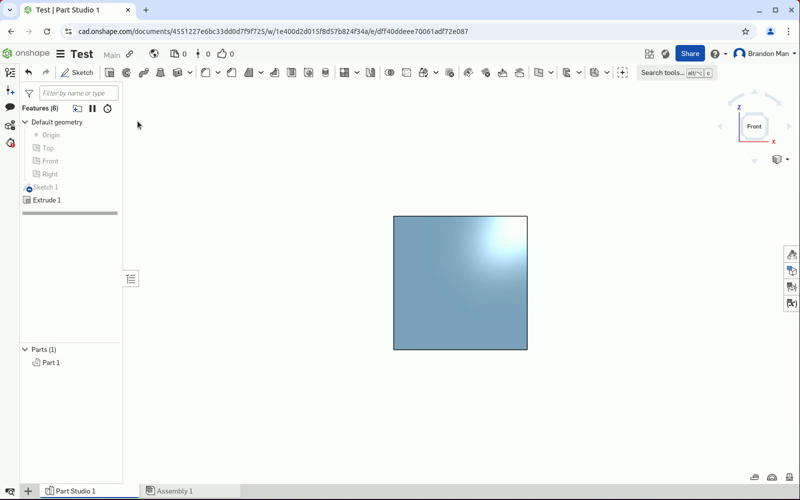
key(shift+h)
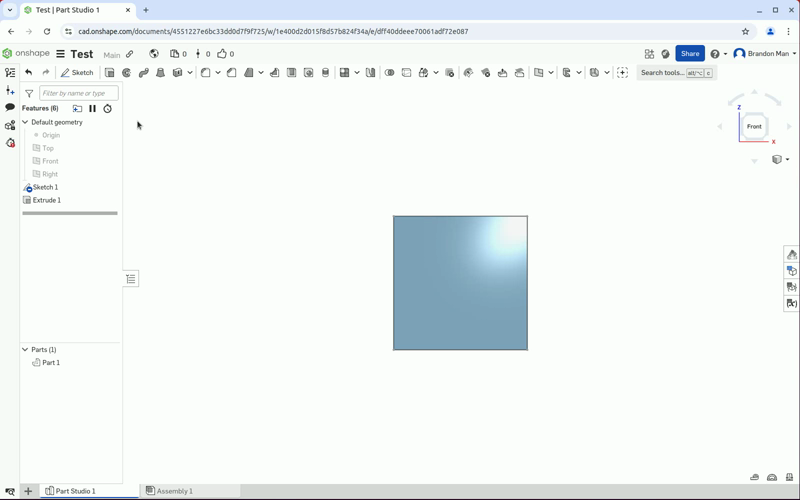
key(shift+h)
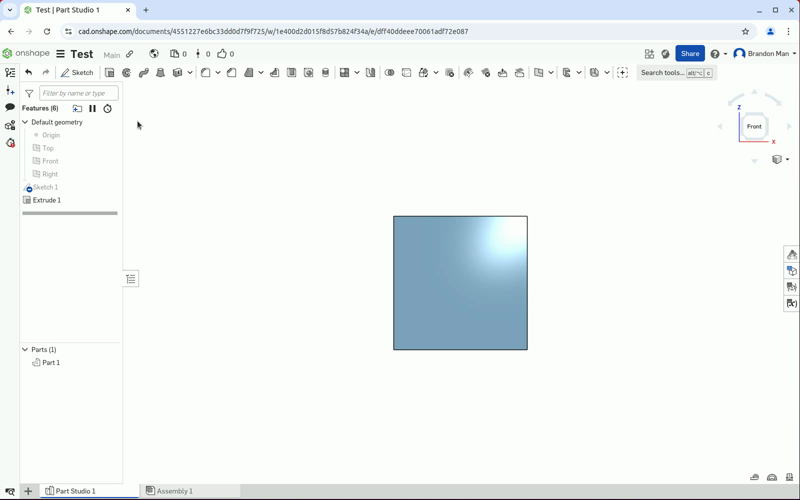
mouse_move(73, 189)
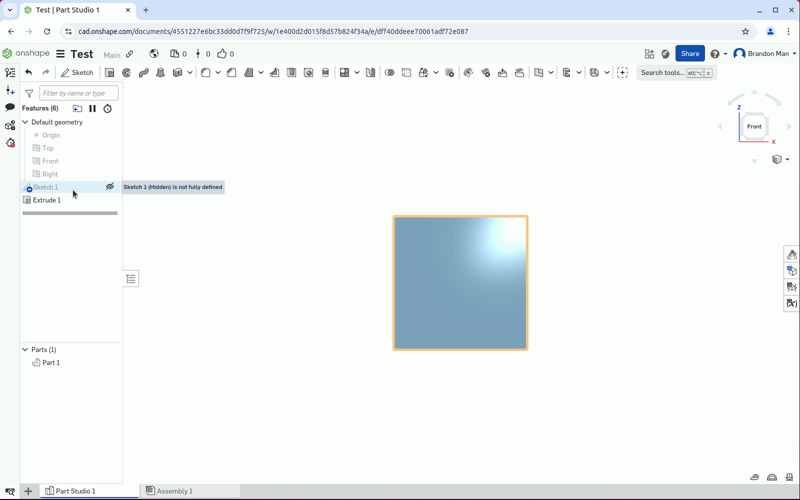
click(73, 189)
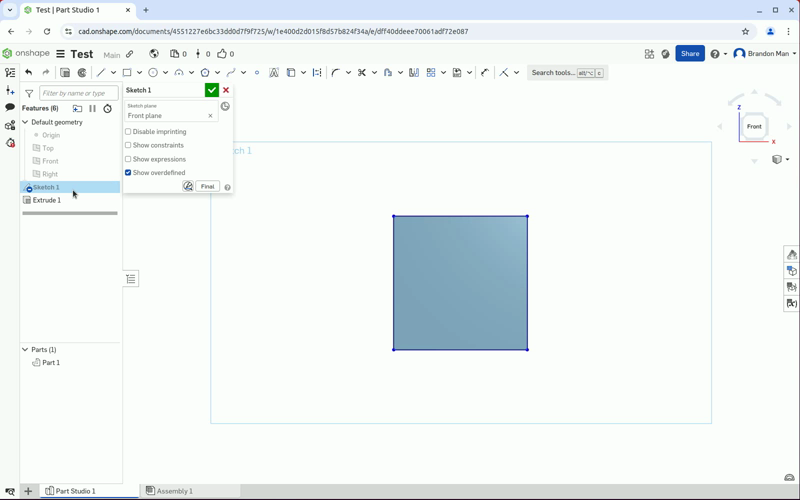
mouse_move(229, 92)
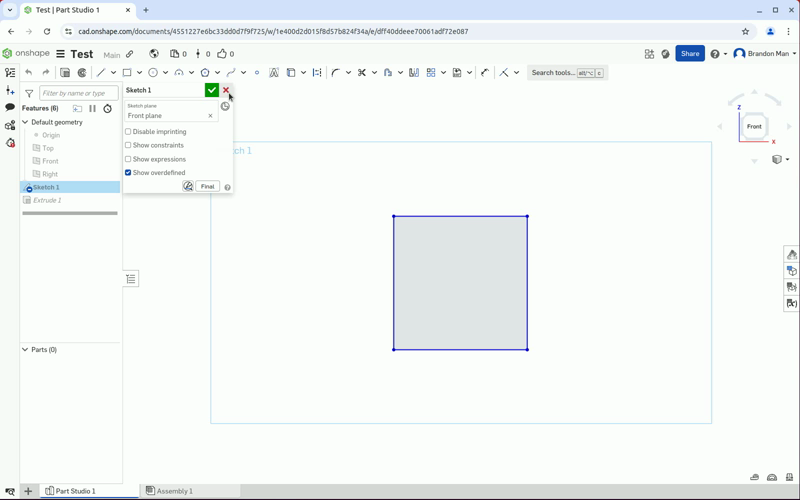
click(229, 92)
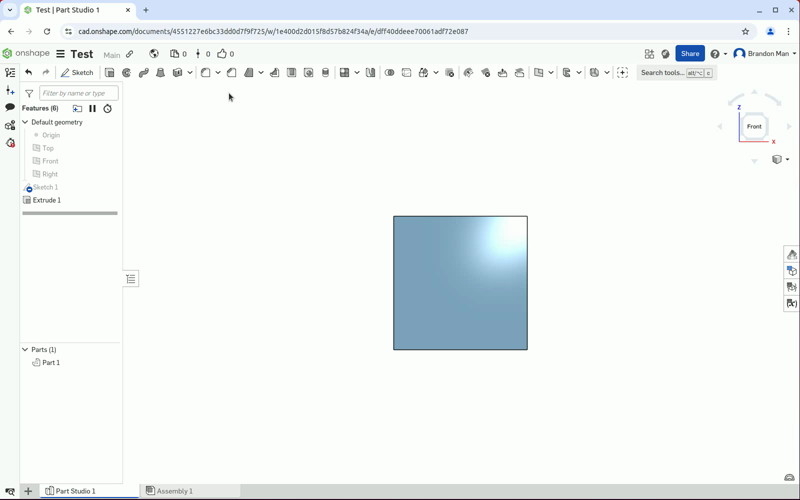
mouse_move(73, 352)
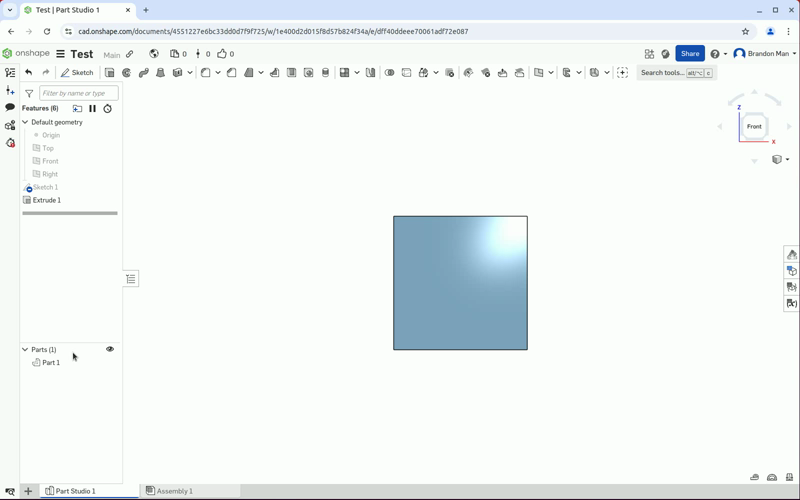
key(y)
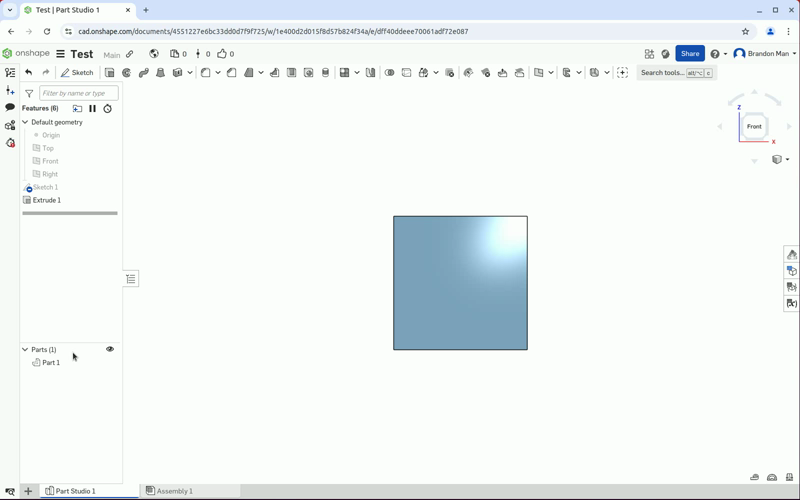
key(shift+p)
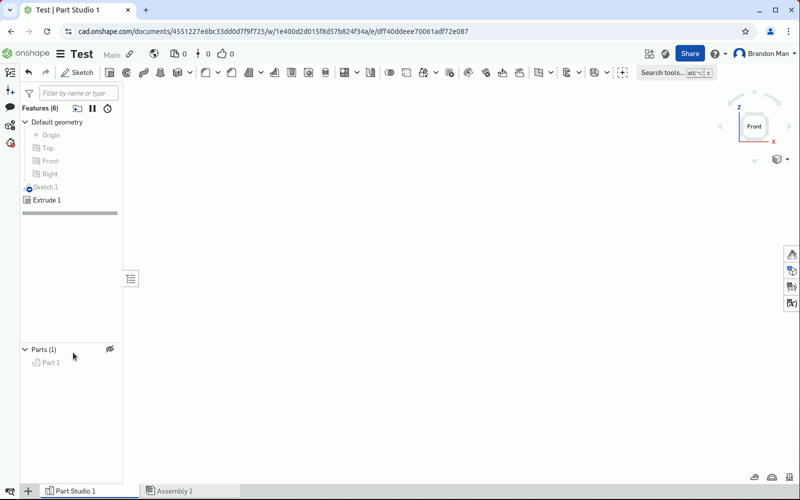
key(space)
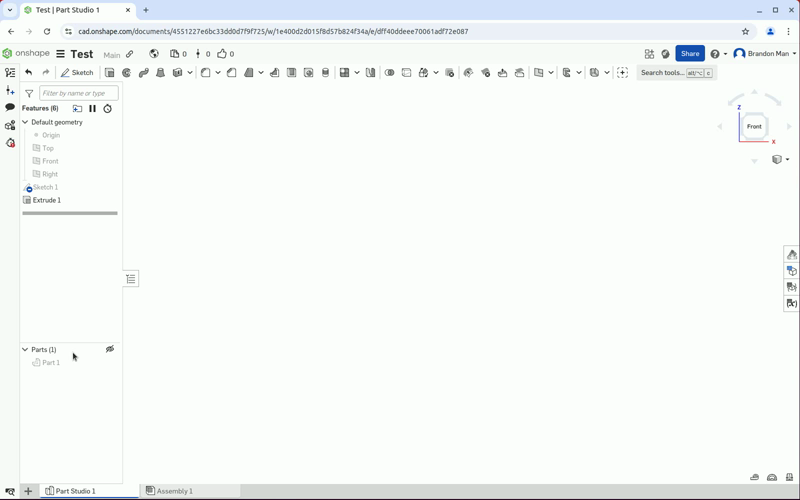
key_down(shift)
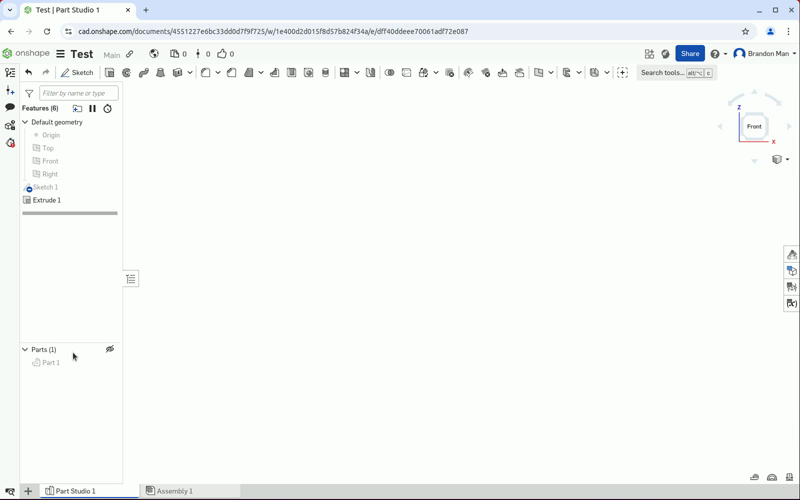
key(left)
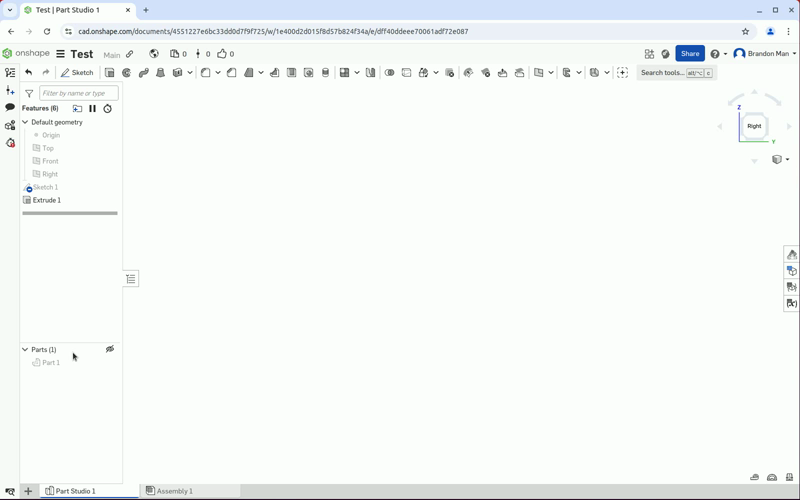
key_up(shift)
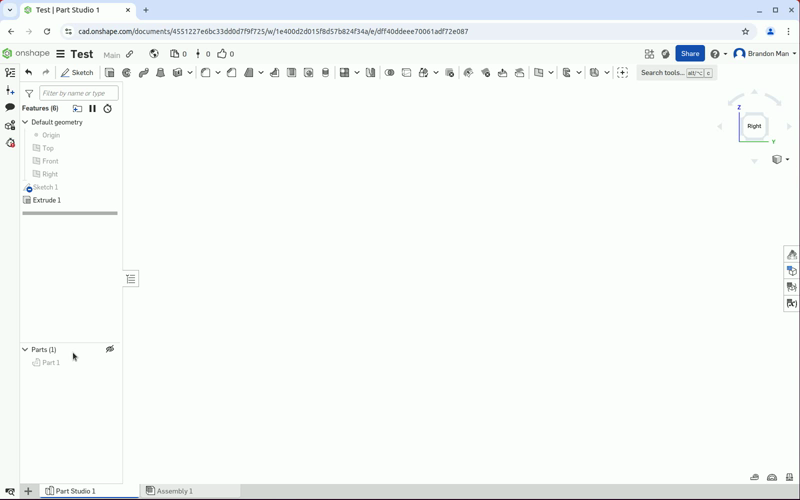
mouse_move(73, 352)
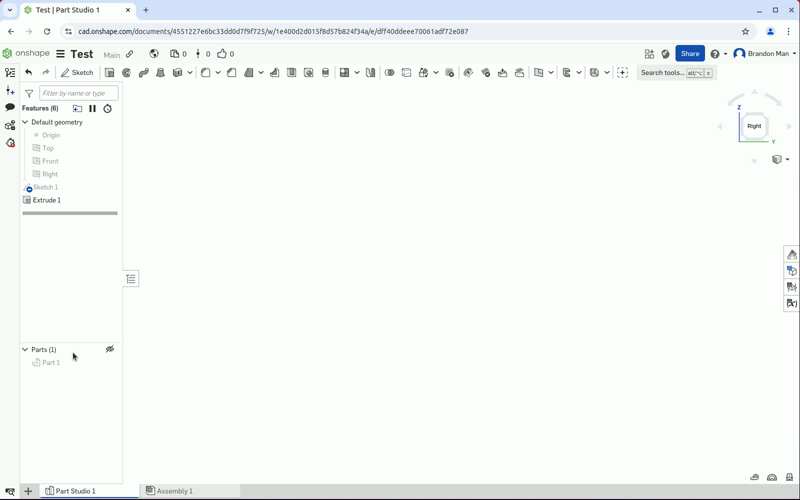
key(shift+y)
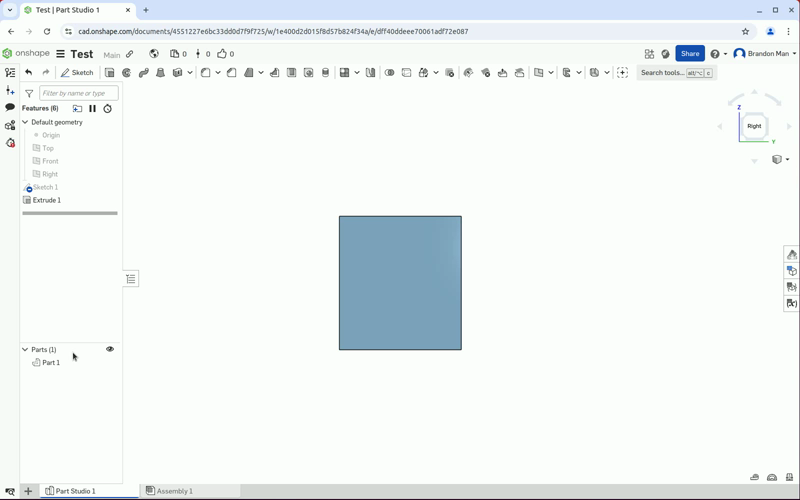
mouse_move(541, 75)
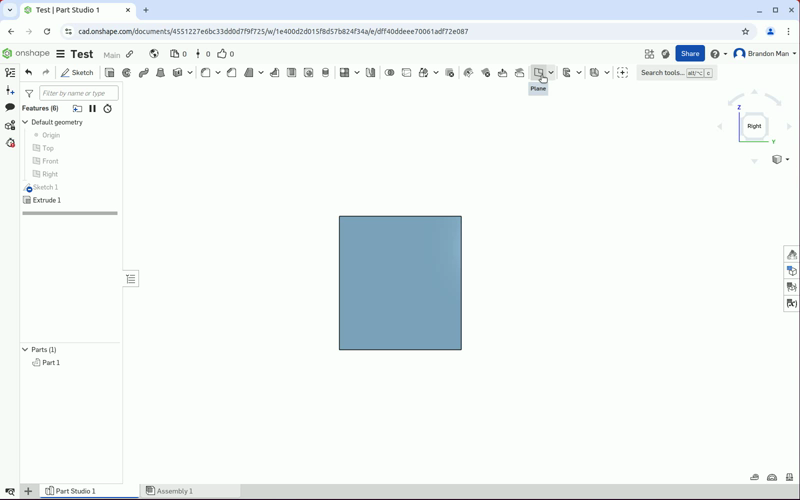
click(541, 75)
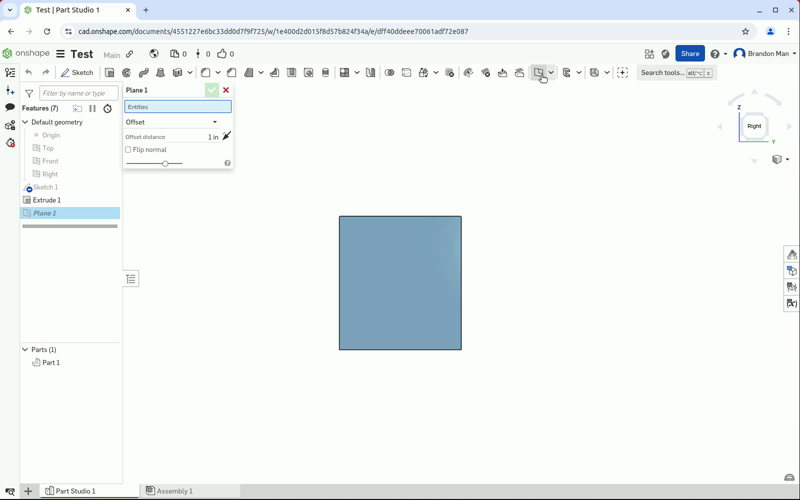
mouse_move(73, 176)
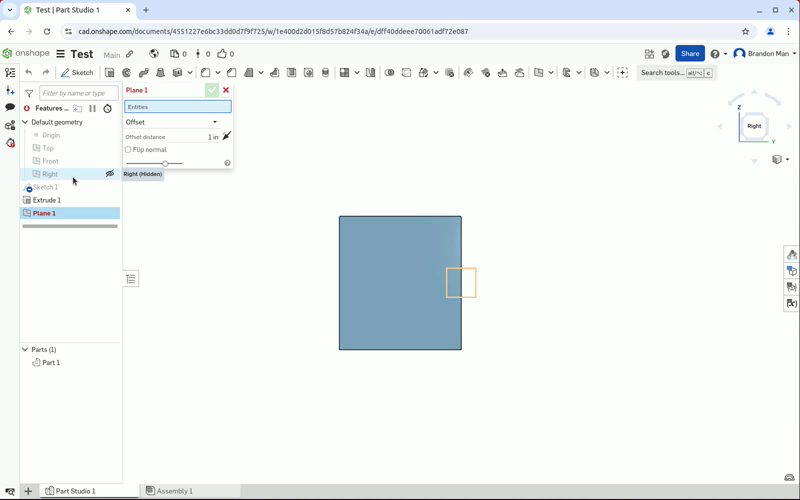
click(73, 176)
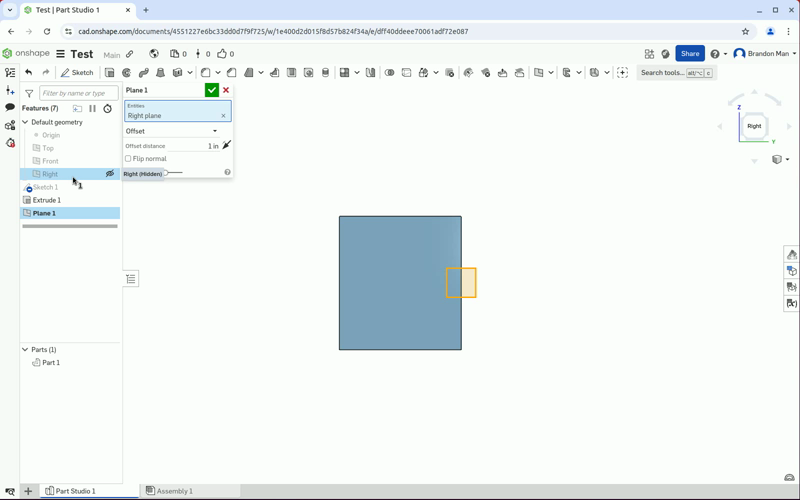
key(tab, 2)
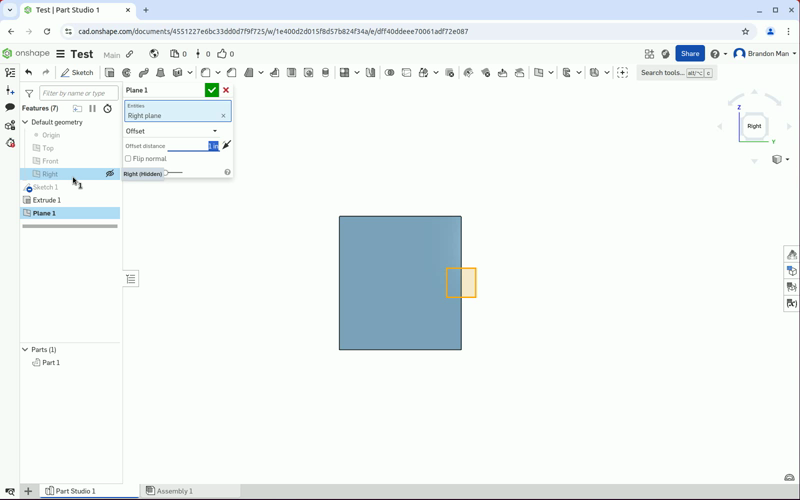
text(13.711)
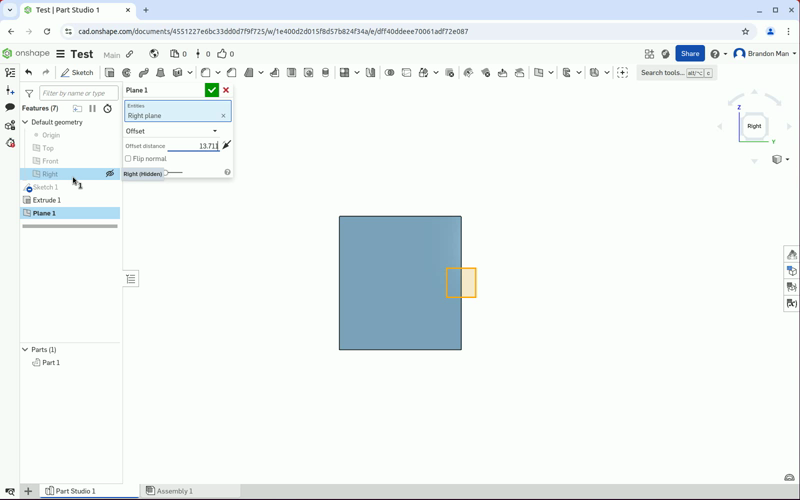
key(enter, 2)
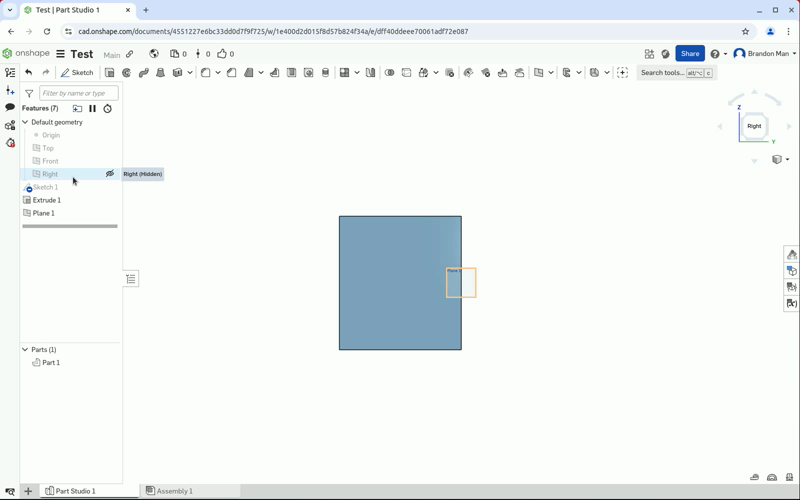
key(shift+s)
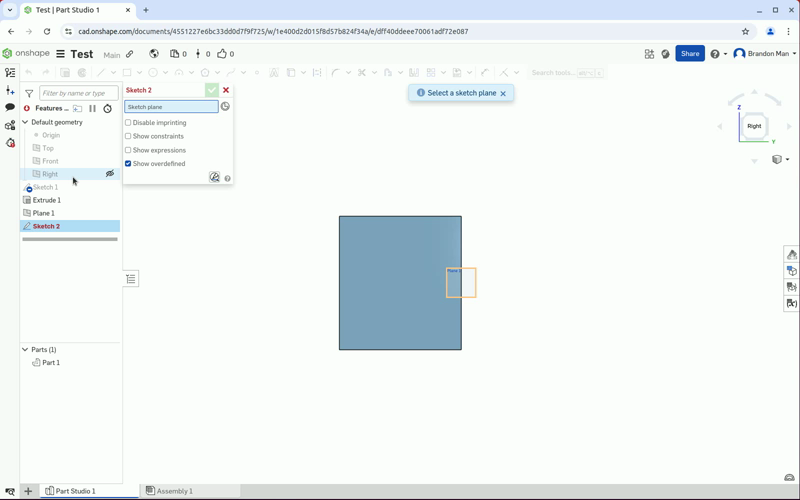
mouse_move(73, 215)
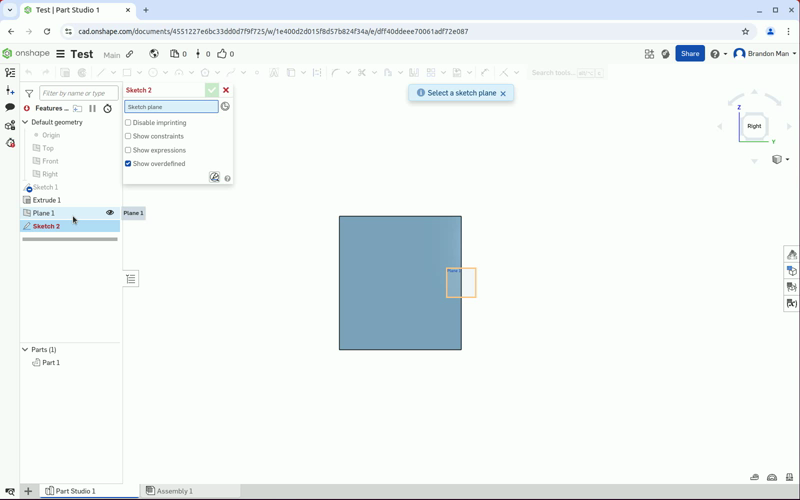
click(73, 215)
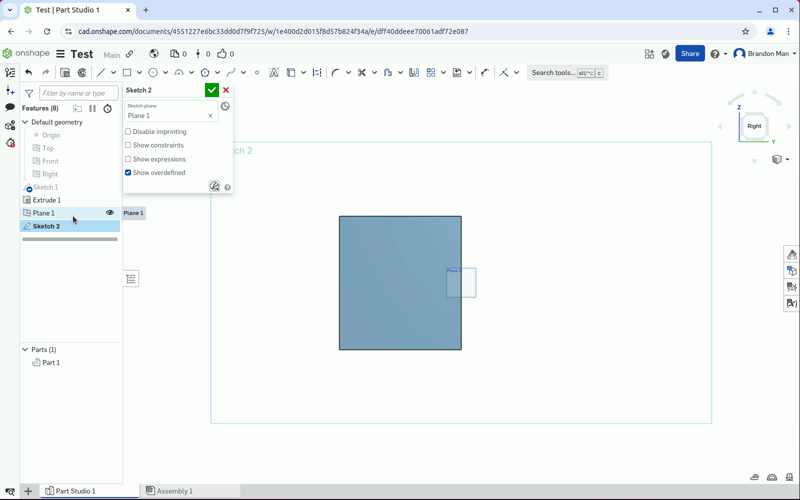
mouse_move(73, 352)
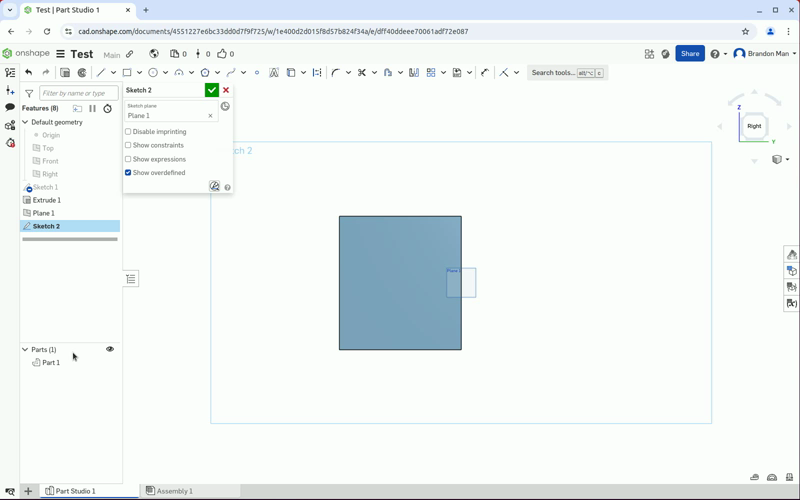
key(y)
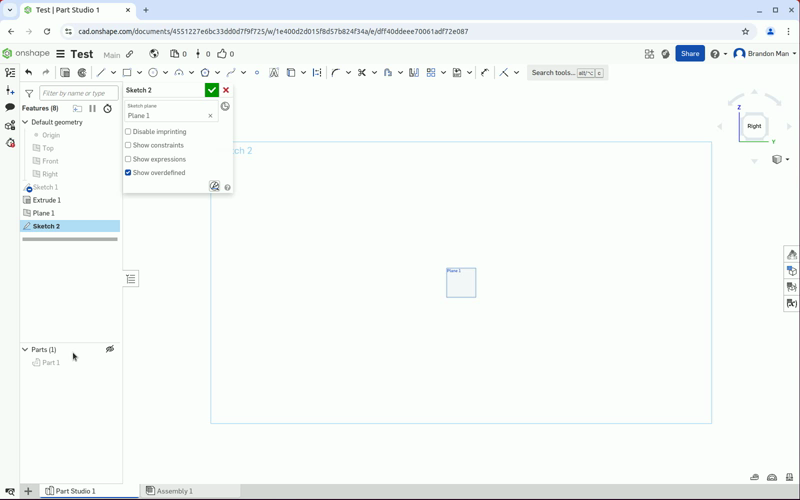
key(a)
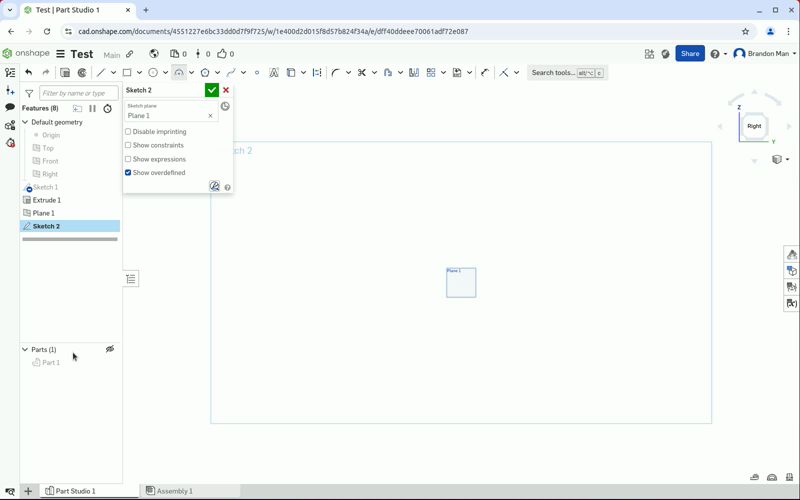
key_down(shift)
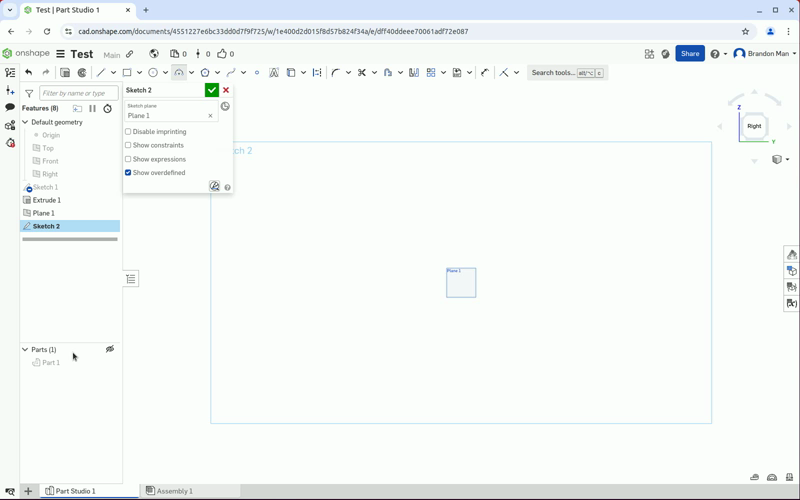
mouse_move(349, 230)
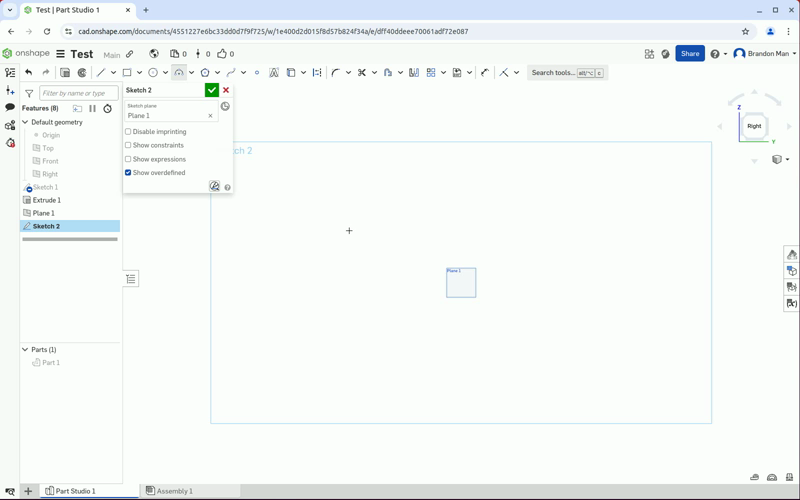
click(349, 230)
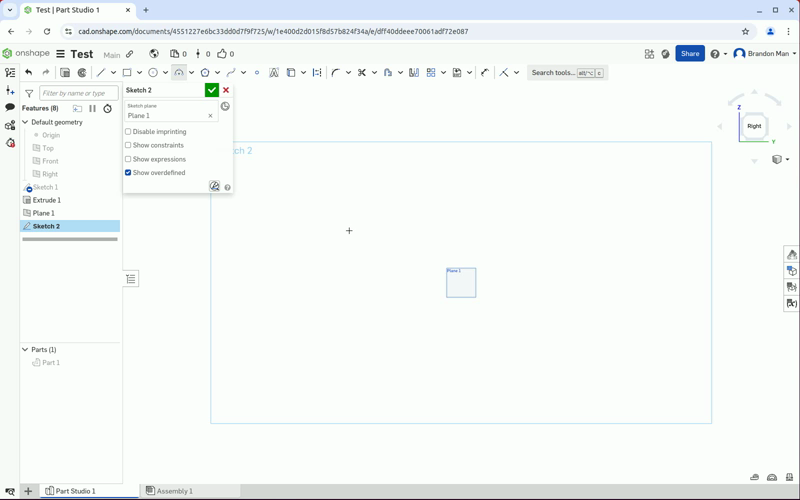
key_up(shift)
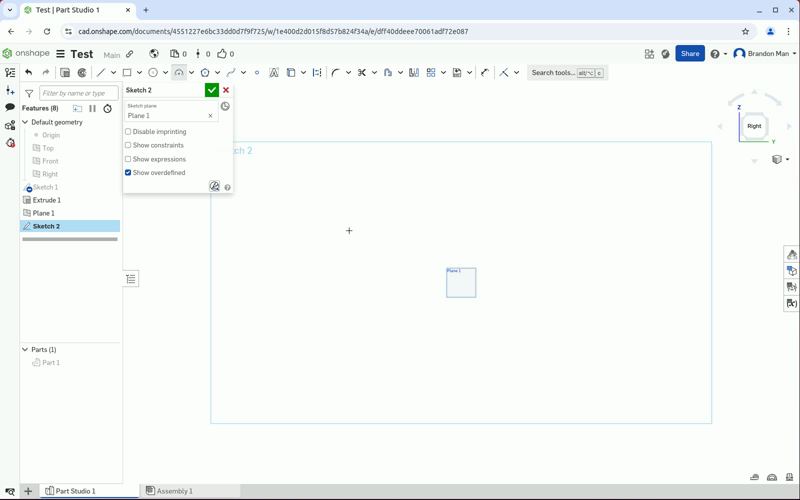
key_down(shift)
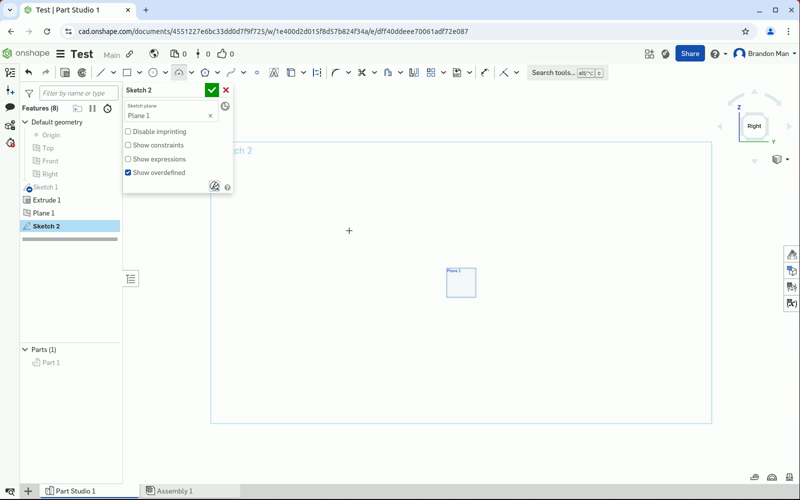
mouse_move(415, 283)
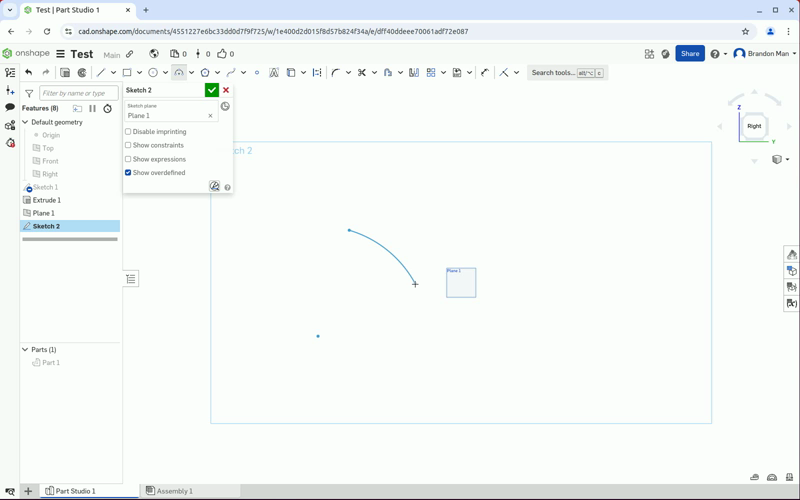
click(415, 283)
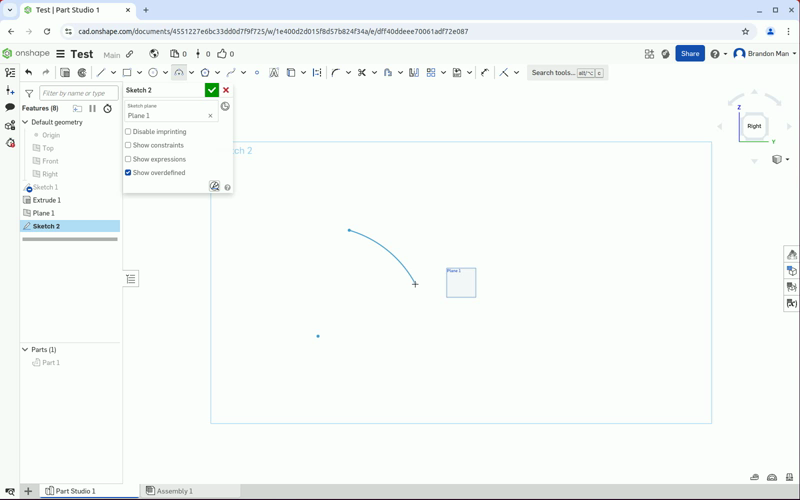
mouse_move(365, 277)
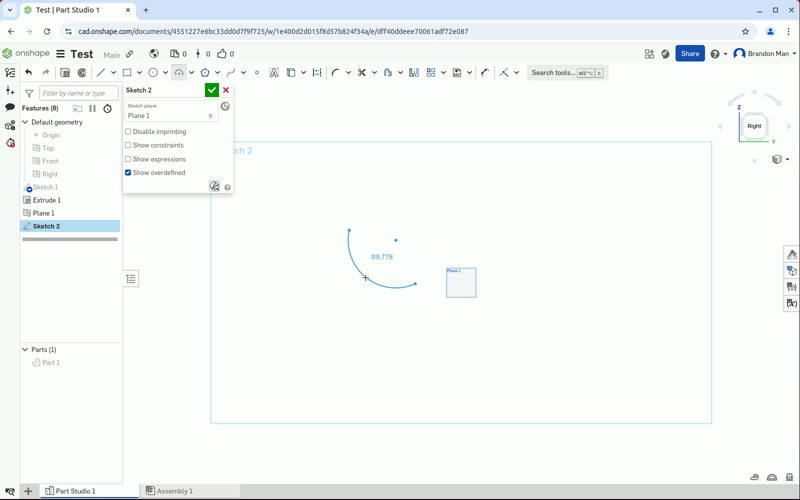
click(365, 277)
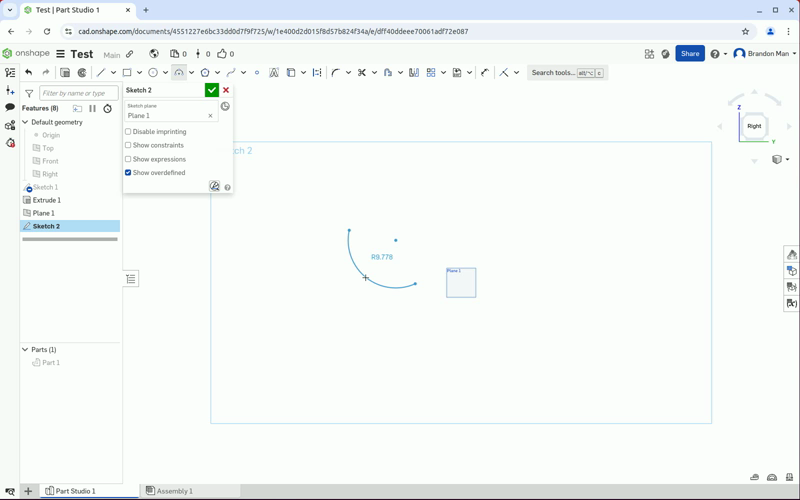
key_up(shift)
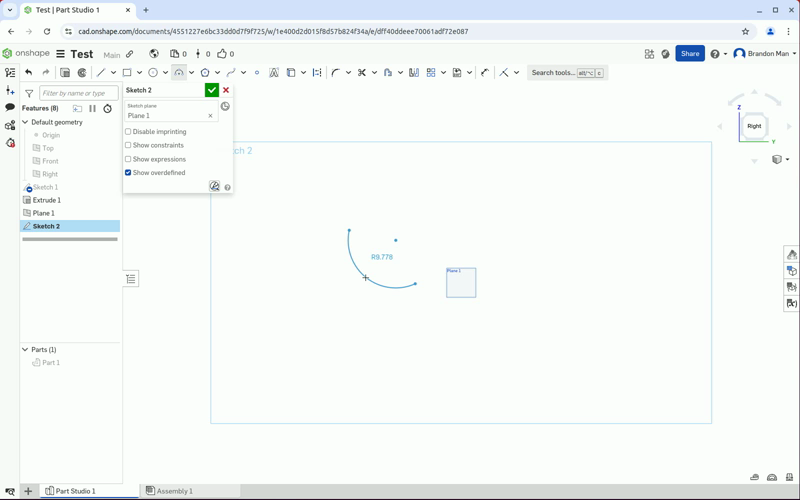
key(esc)
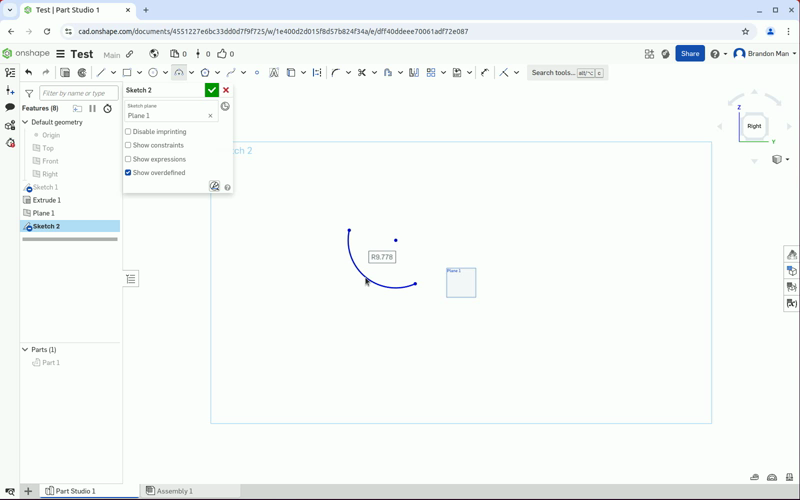
key(l)
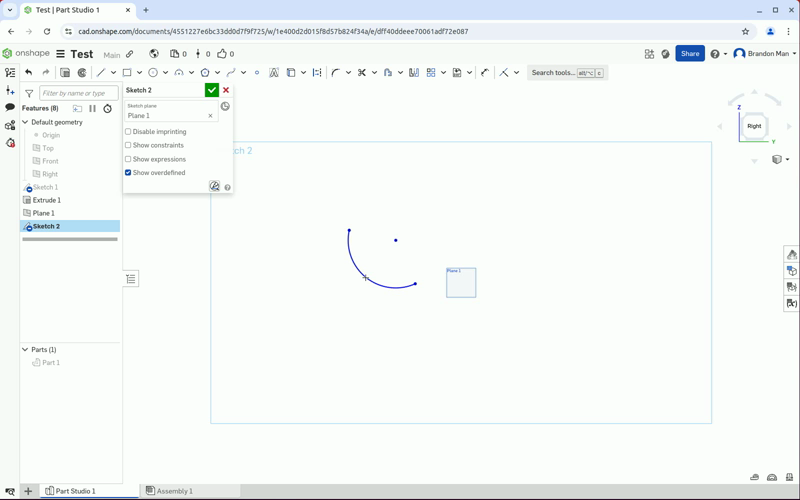
mouse_move(415, 283)
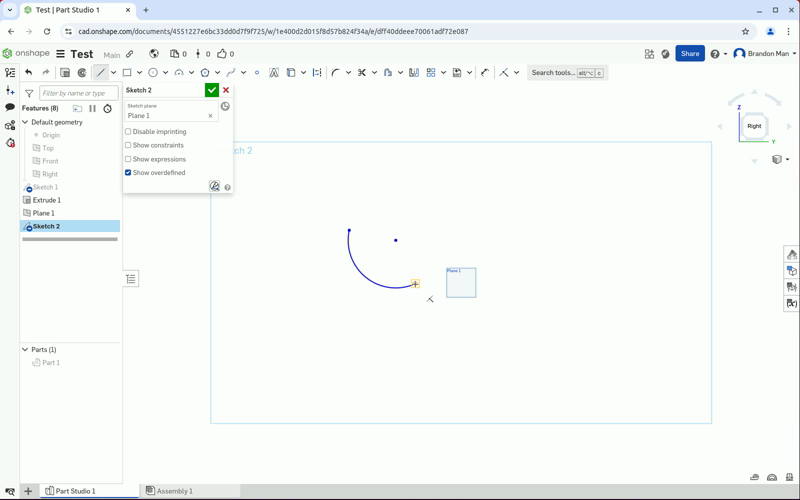
click(415, 283)
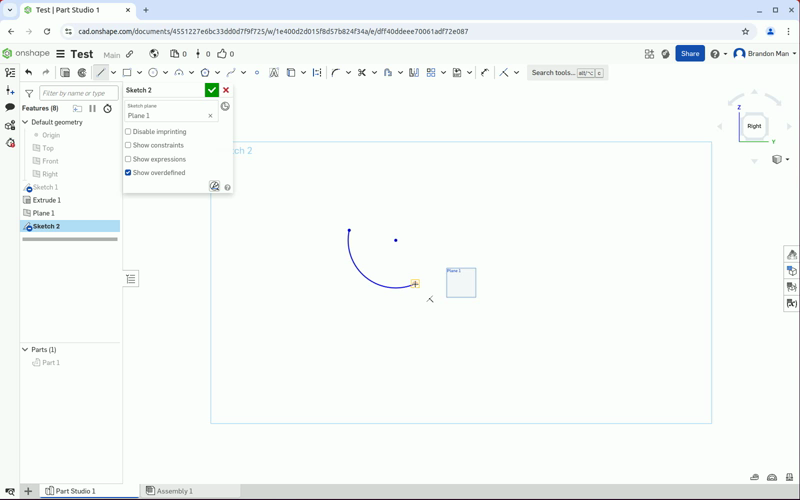
key_down(shift)
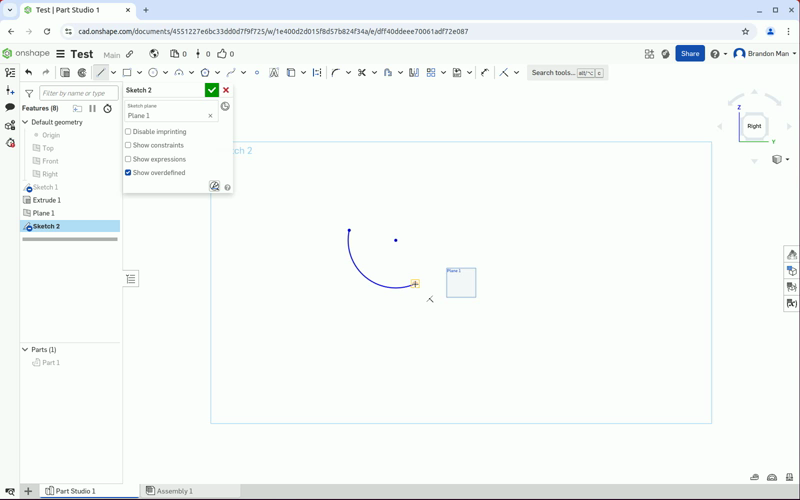
mouse_move(349, 230)
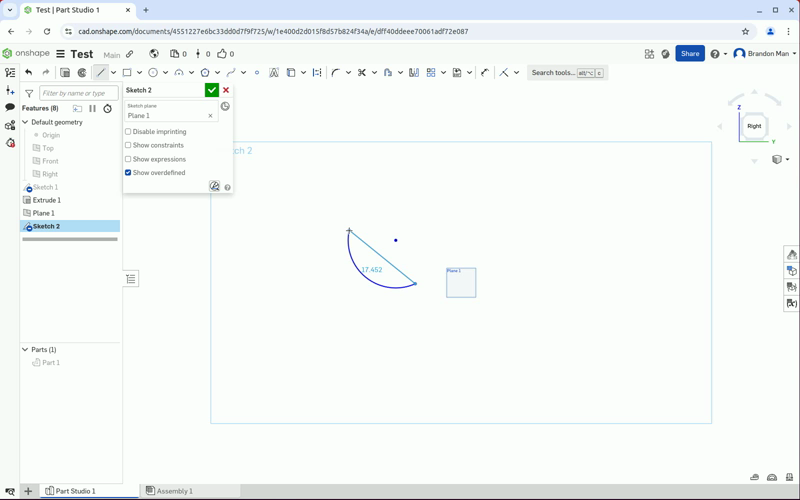
key_up(shift)
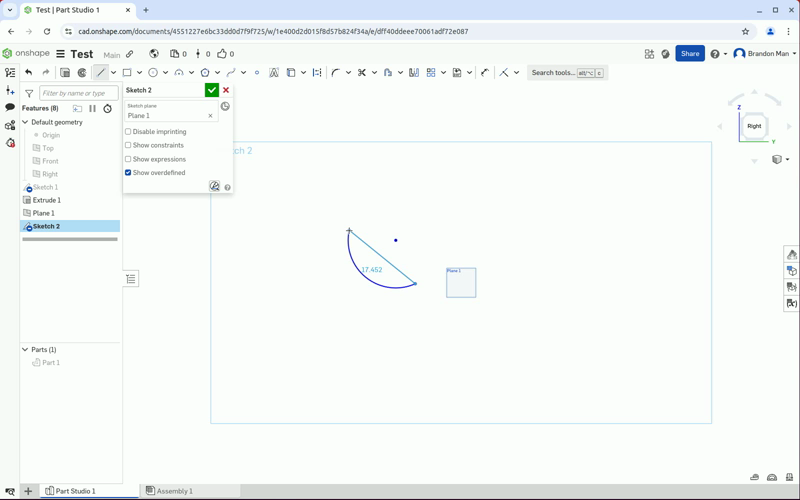
click(349, 230)
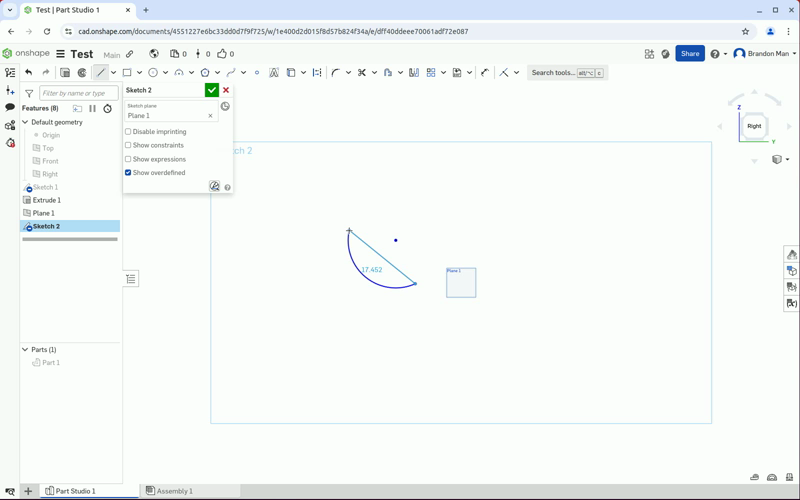
key(esc)
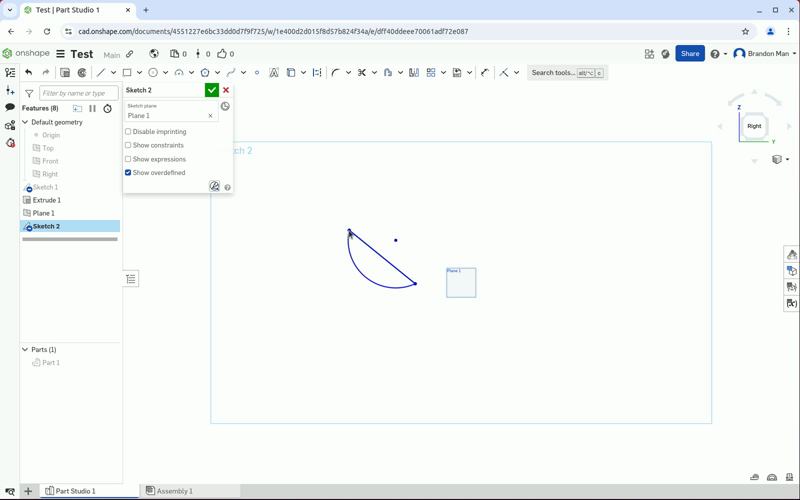
mouse_move(352, 237)
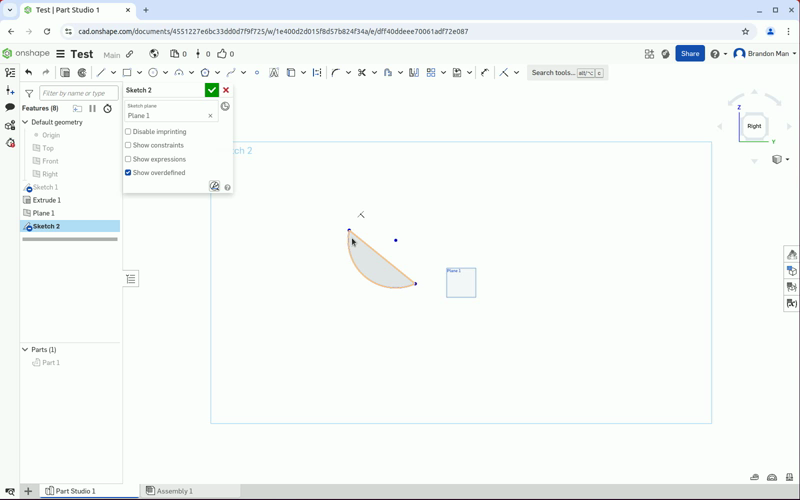
scroll(6)
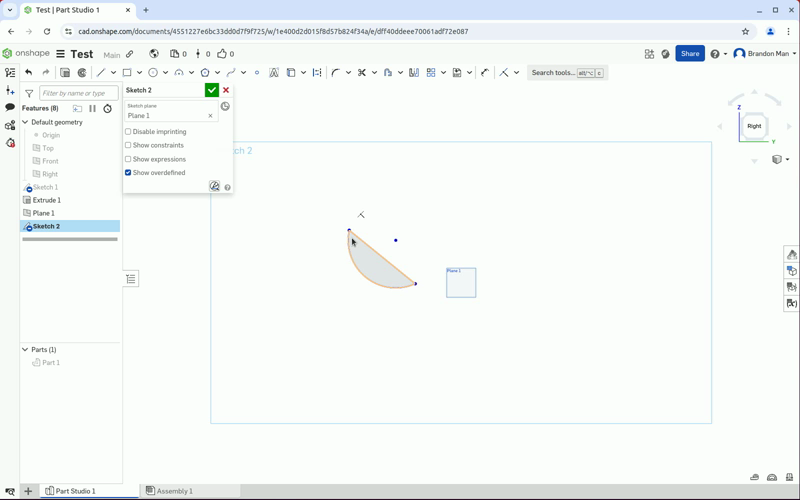
scroll(6)
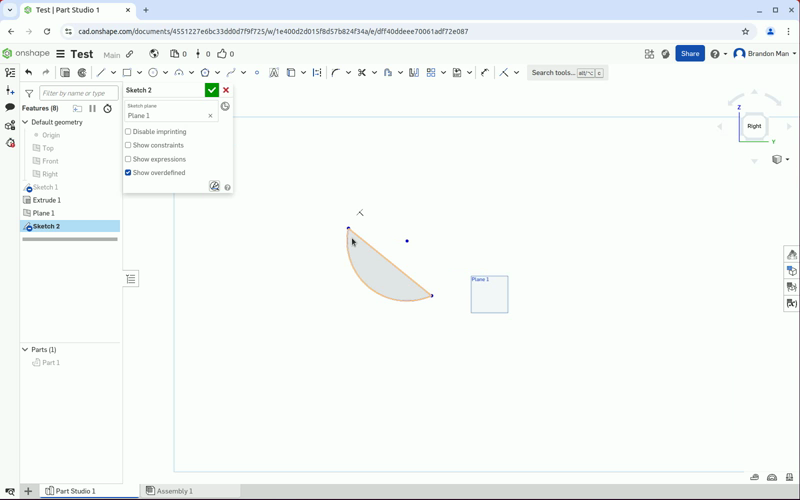
scroll(6)
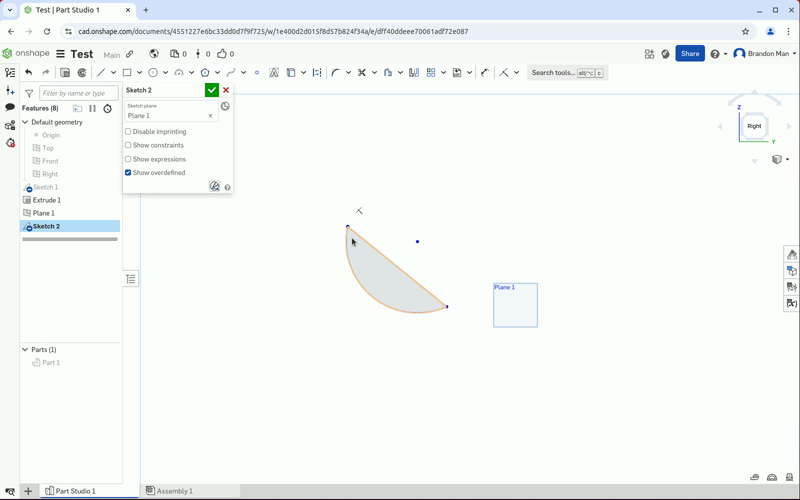
scroll(6)
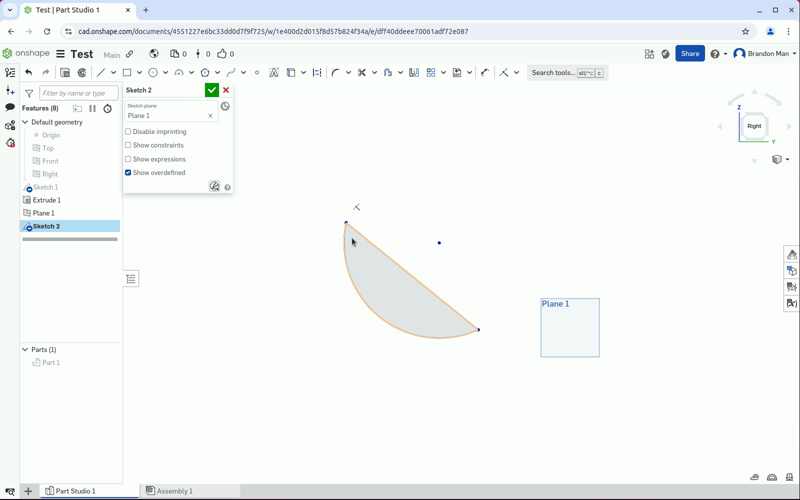
scroll(6)
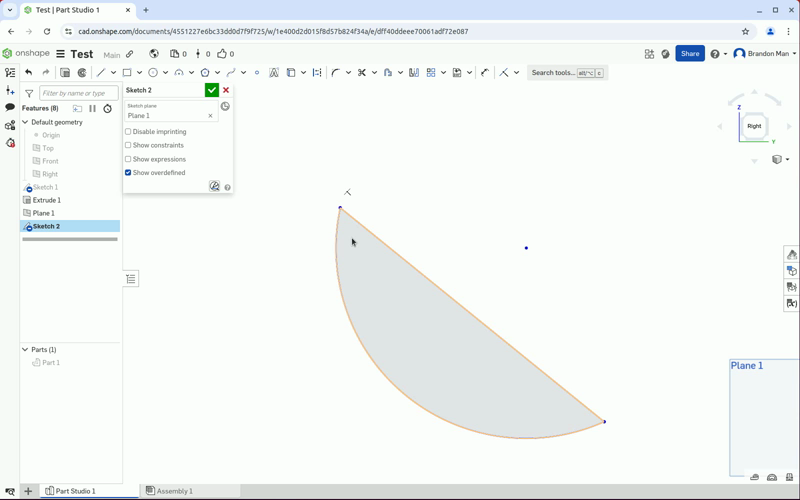
scroll(6)
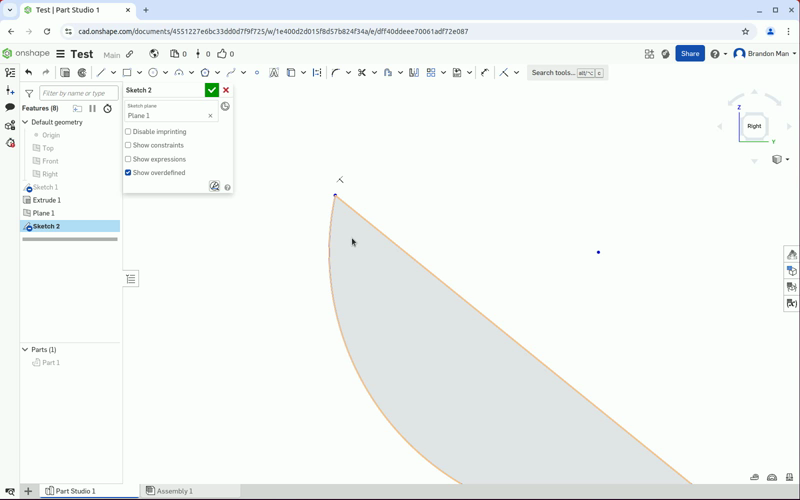
scroll(6)
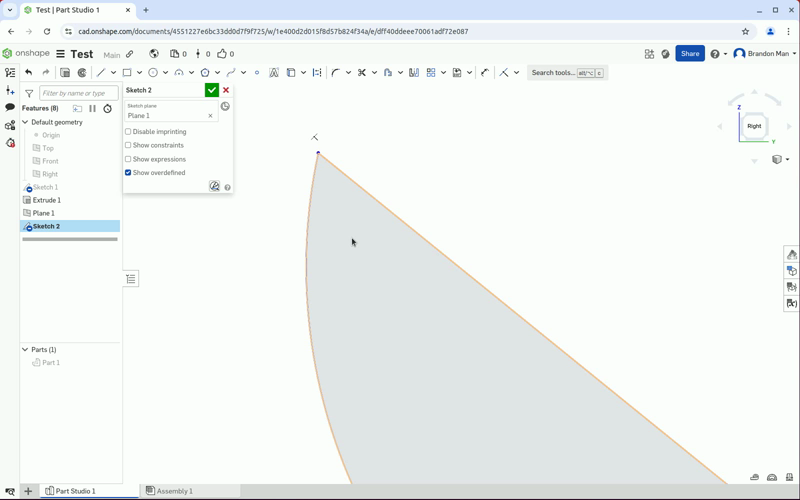
click(352, 237)
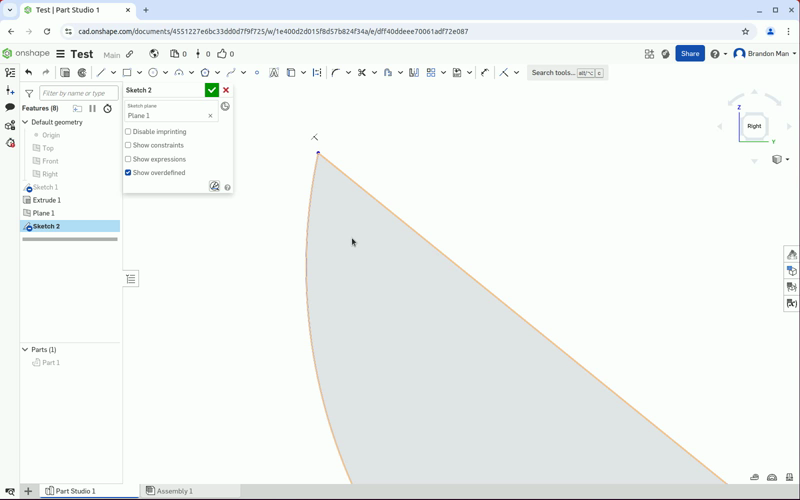
scroll(-6)
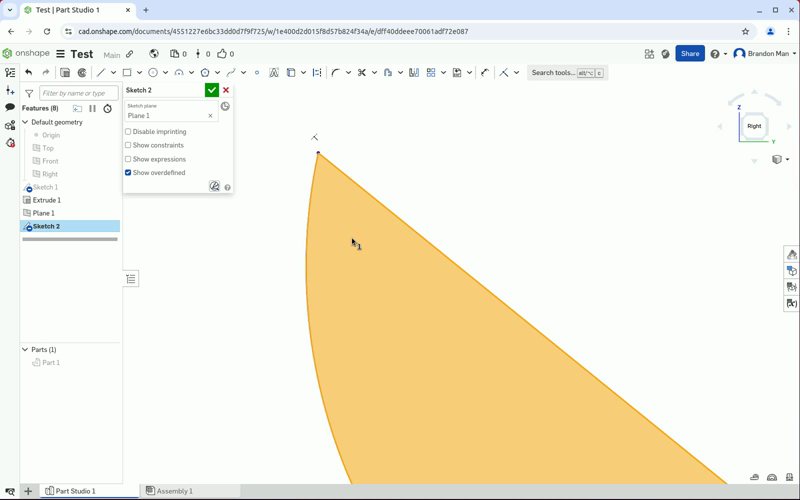
scroll(-6)
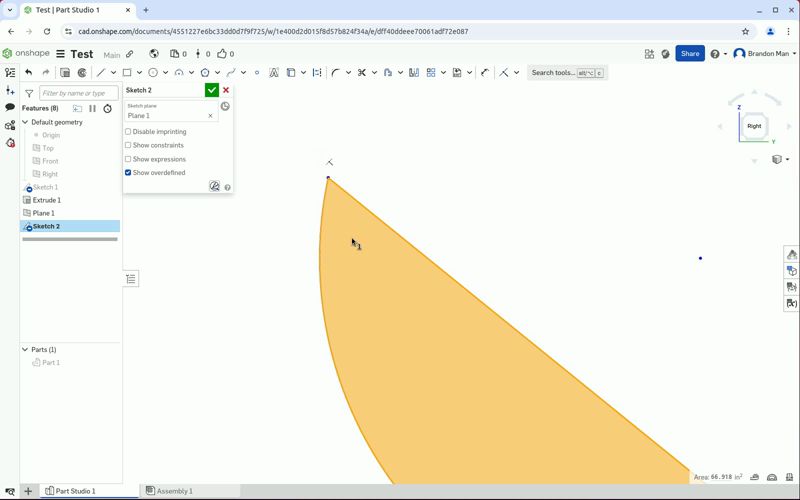
scroll(-6)
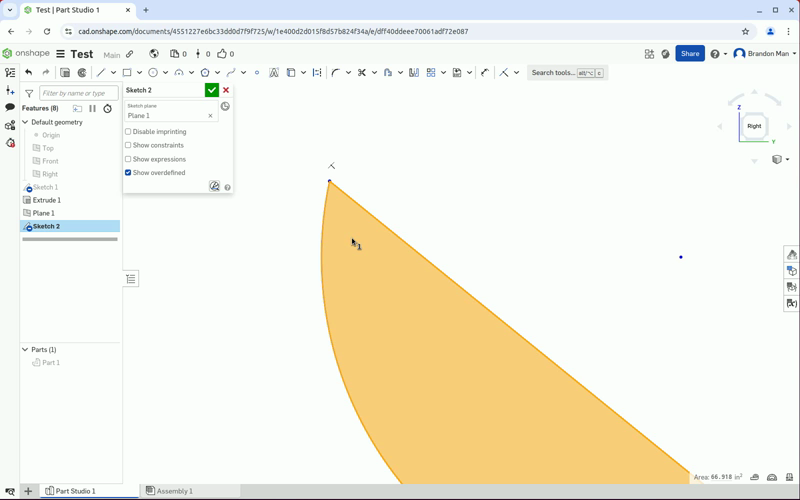
scroll(-6)
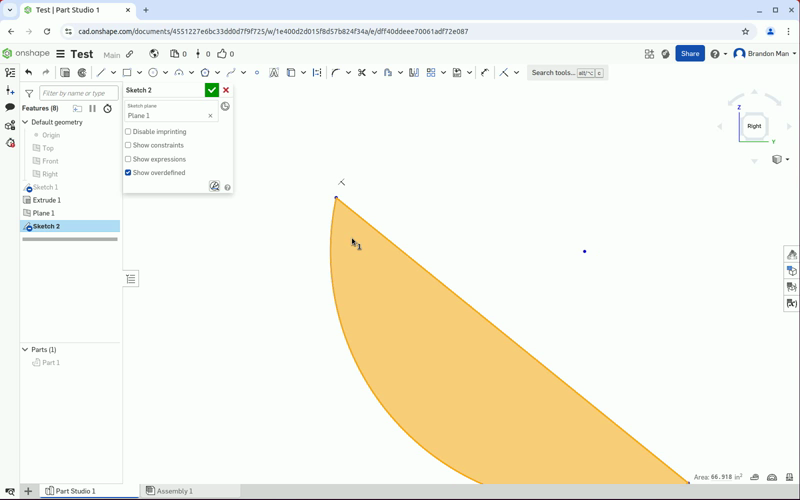
scroll(-6)
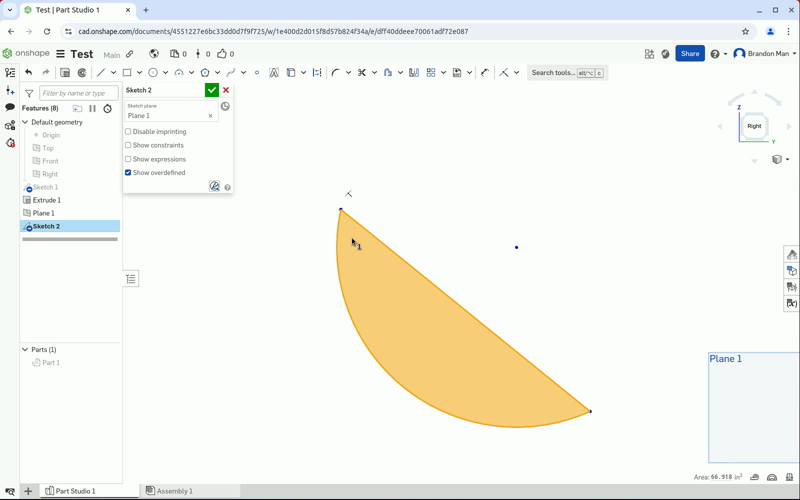
scroll(-6)
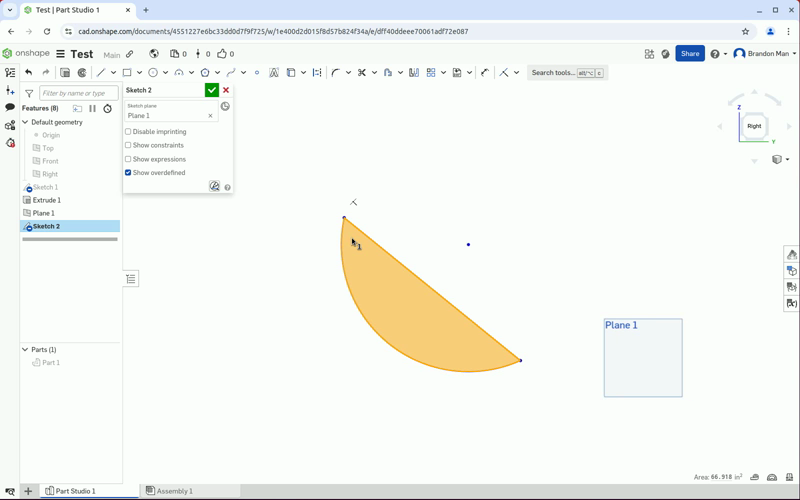
scroll(-6)
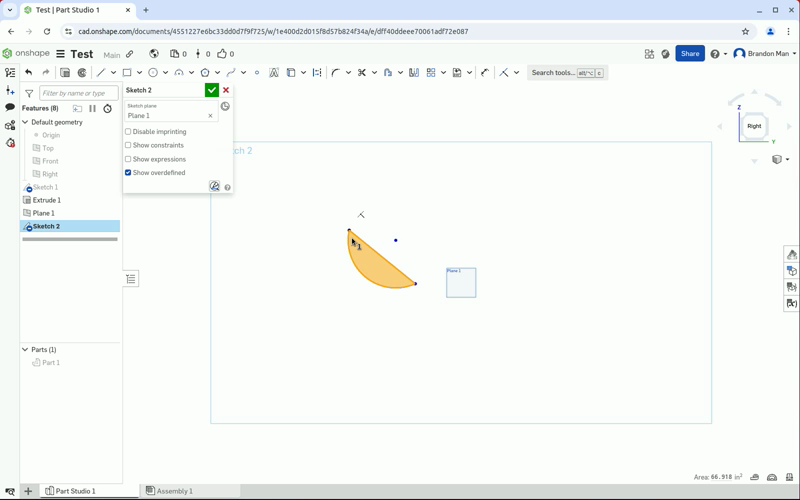
mouse_move(73, 352)
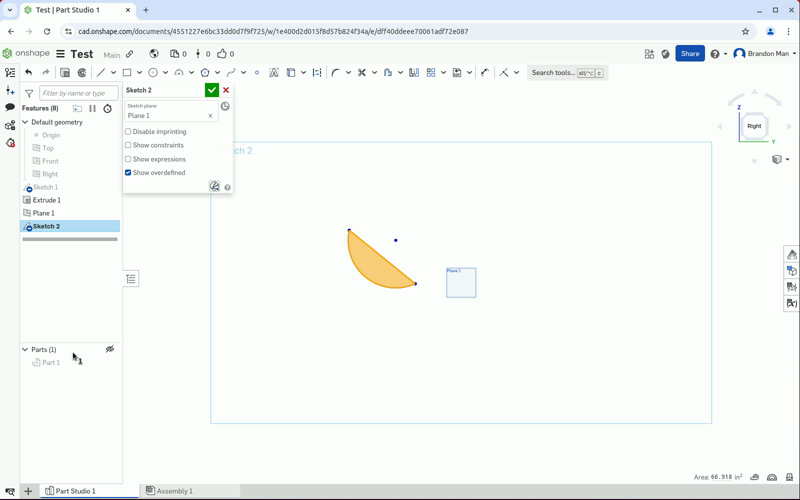
key(shift+y)
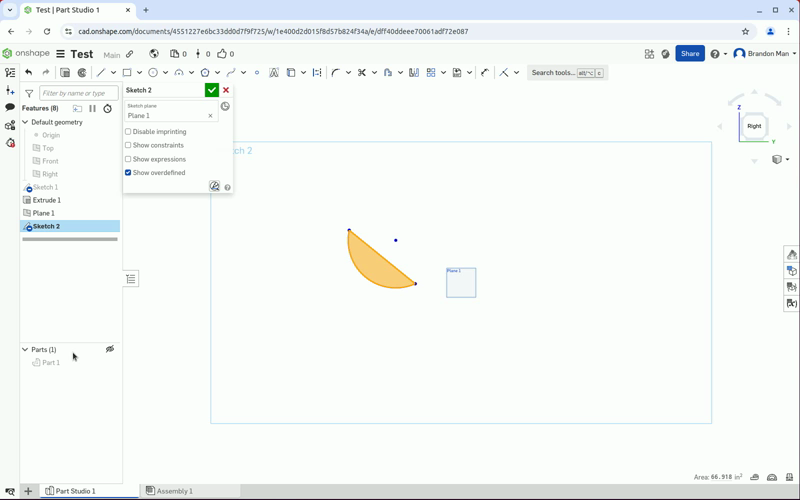
key(shift+e)
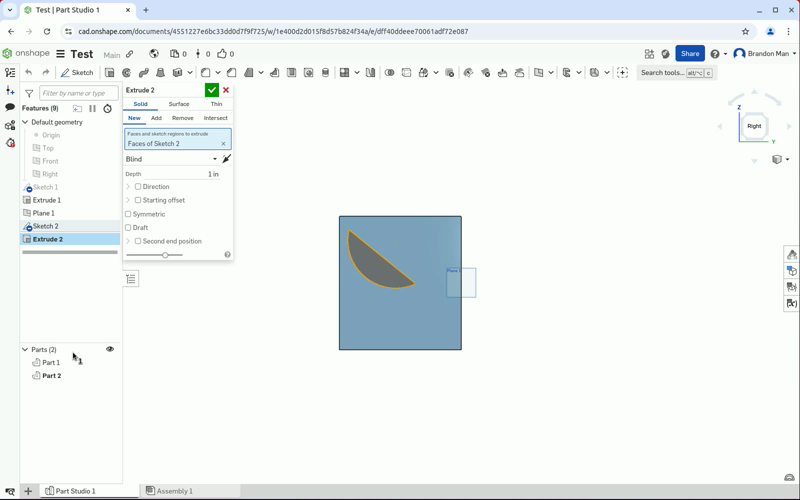
mouse_move(143, 106)
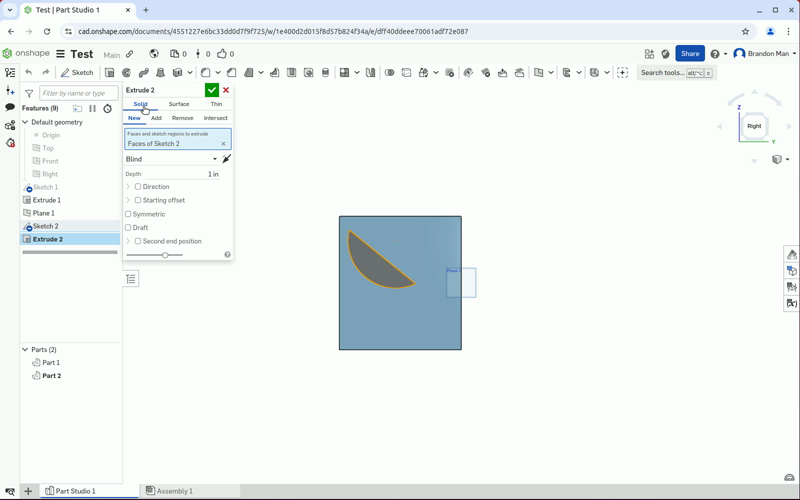
click(143, 106)
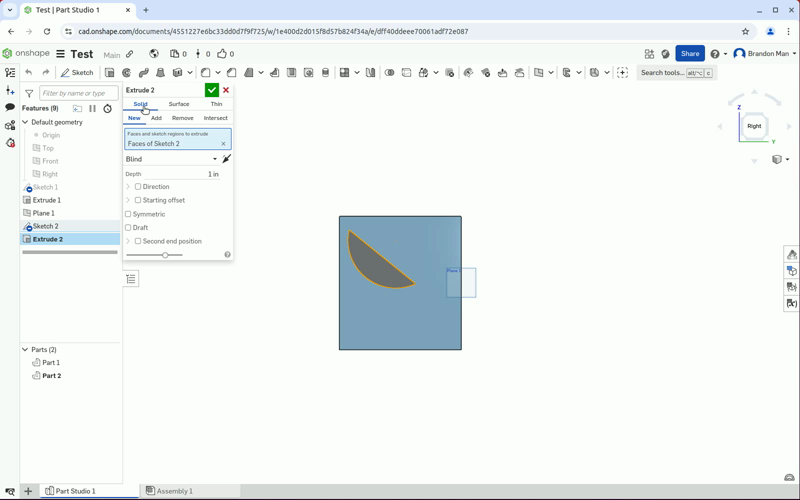
mouse_move(219, 120)
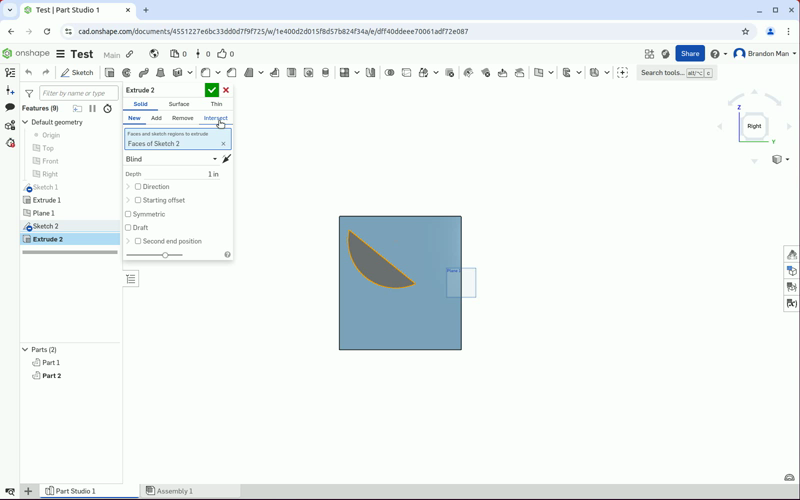
click(219, 120)
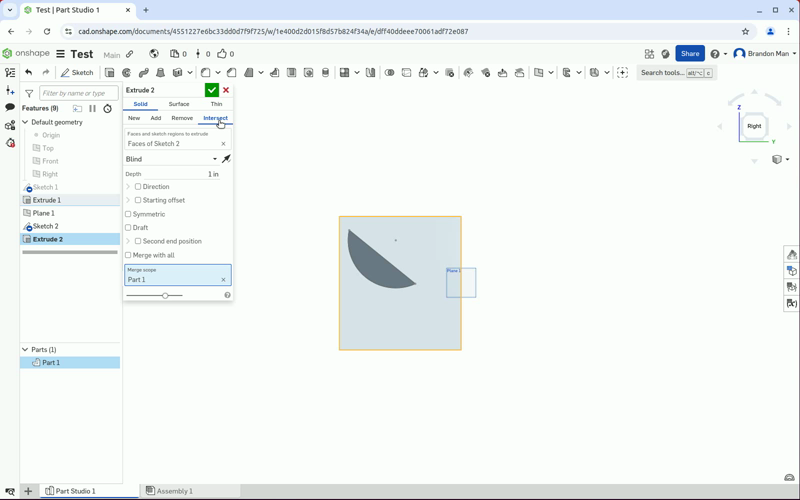
key(tab, 4)
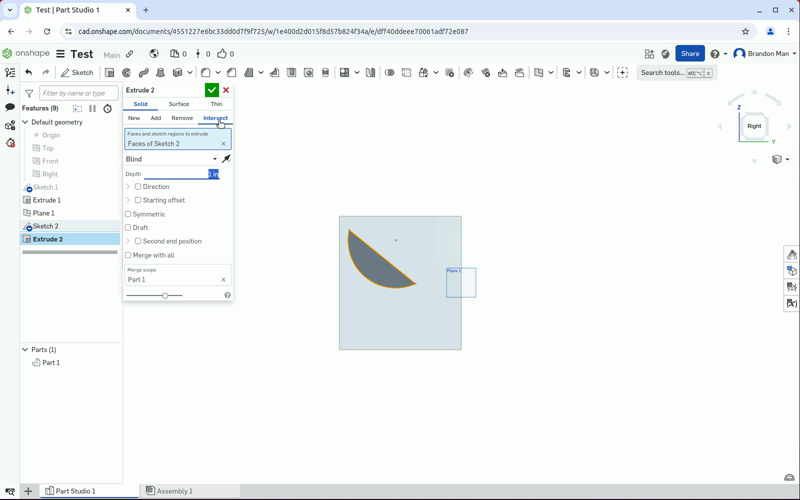
text(-5.536)
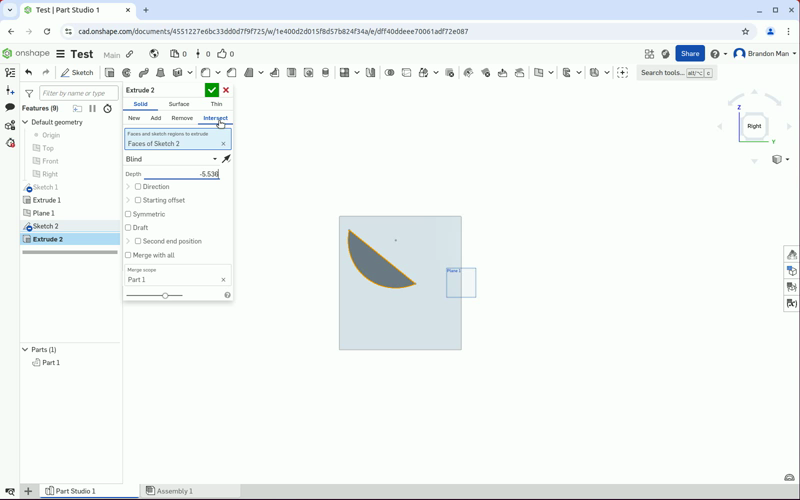
key(enter)
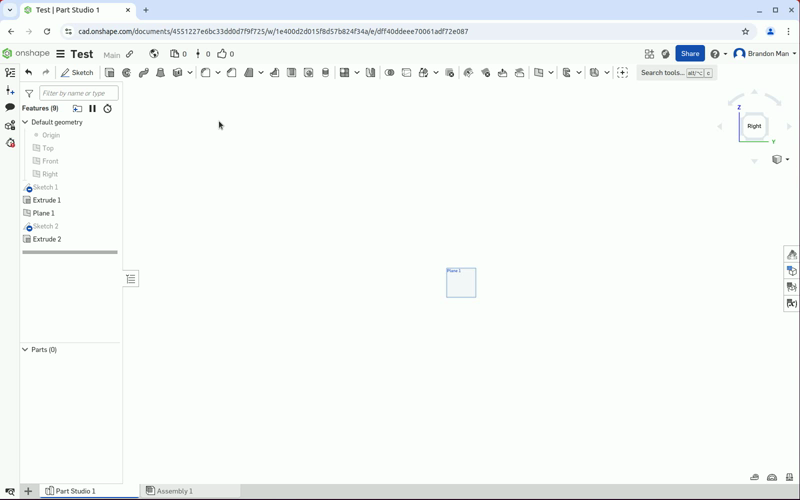
key(shift+h)
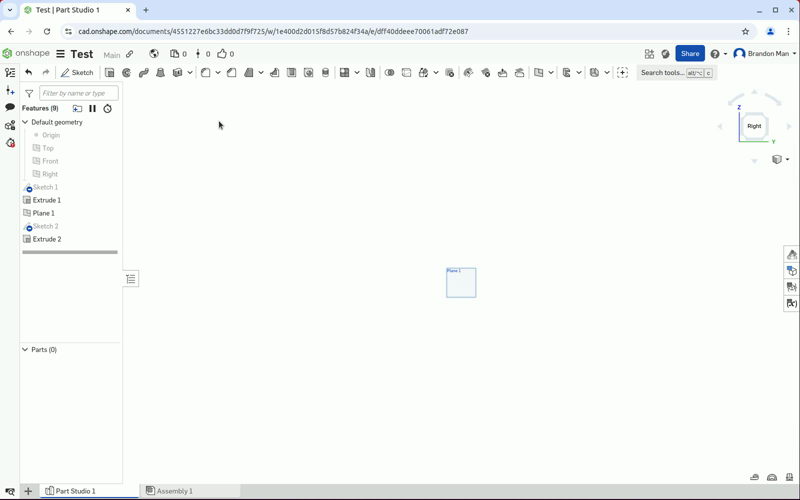
key(shift+h)
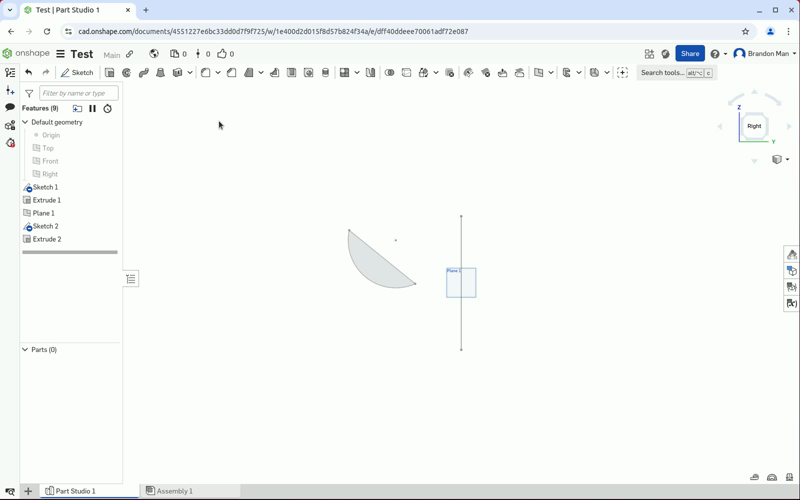
key(shift+7)
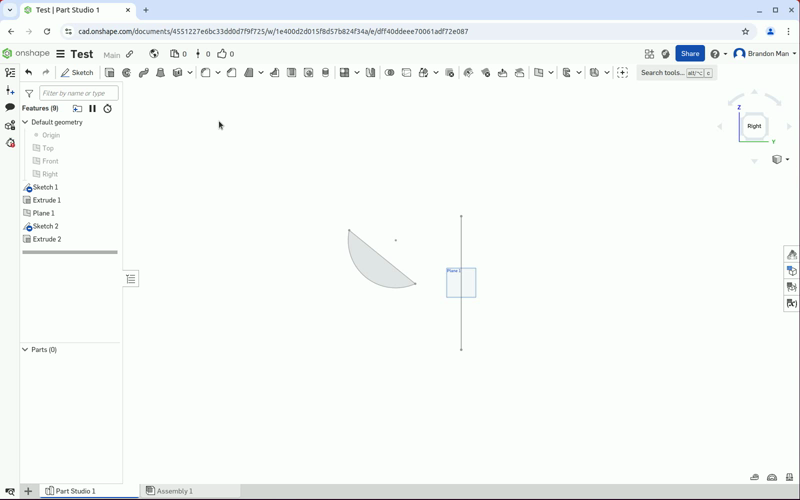
key(right, 2)
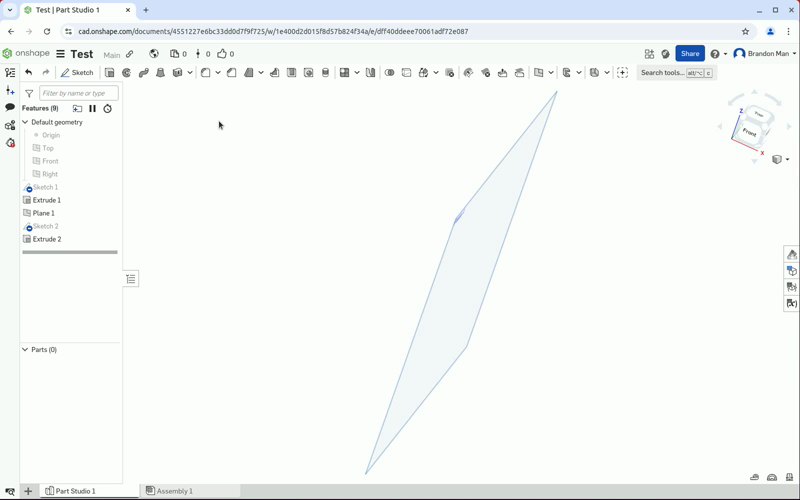
key(down, 2)
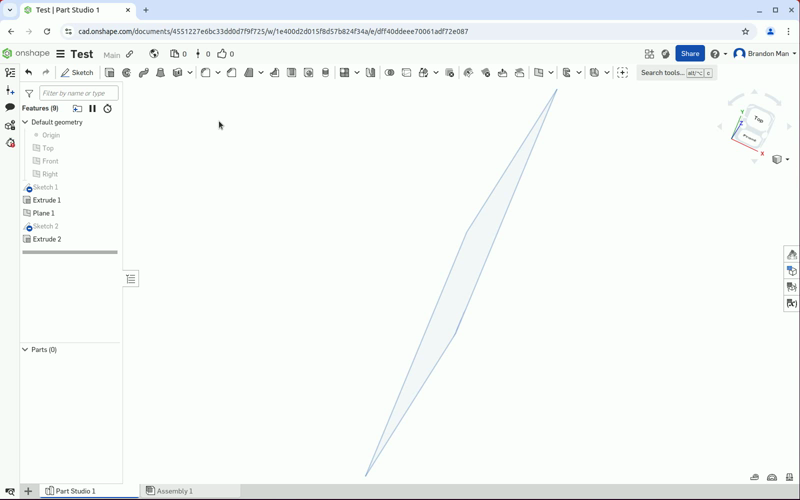
key(up, 2)
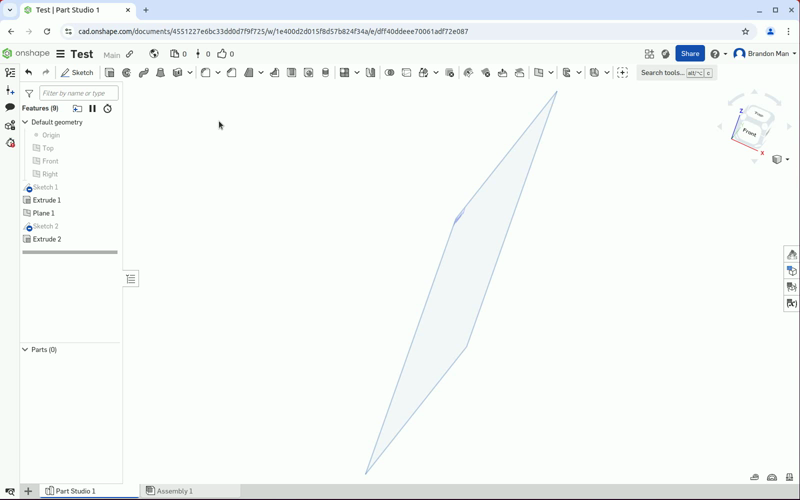
key(left, 2)
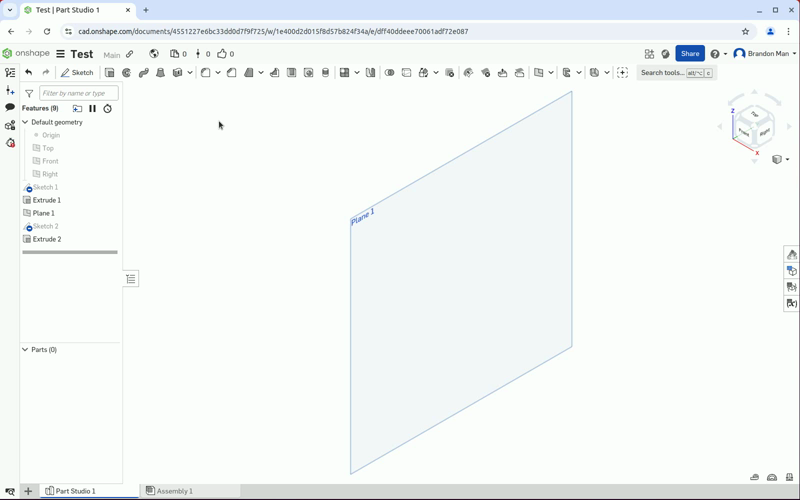
mouse_move(73, 189)
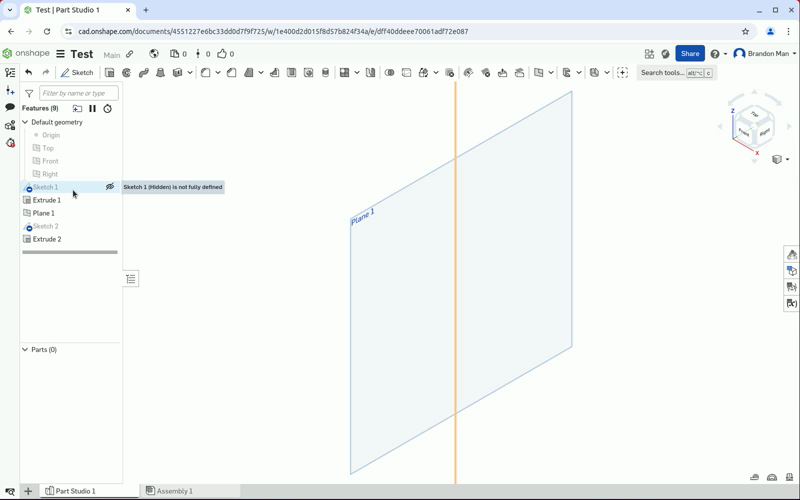
click(73, 189)